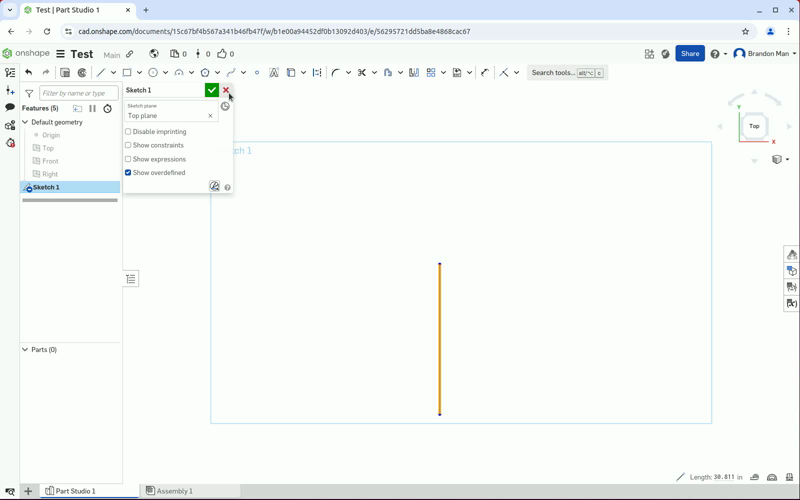
key(shift+h)
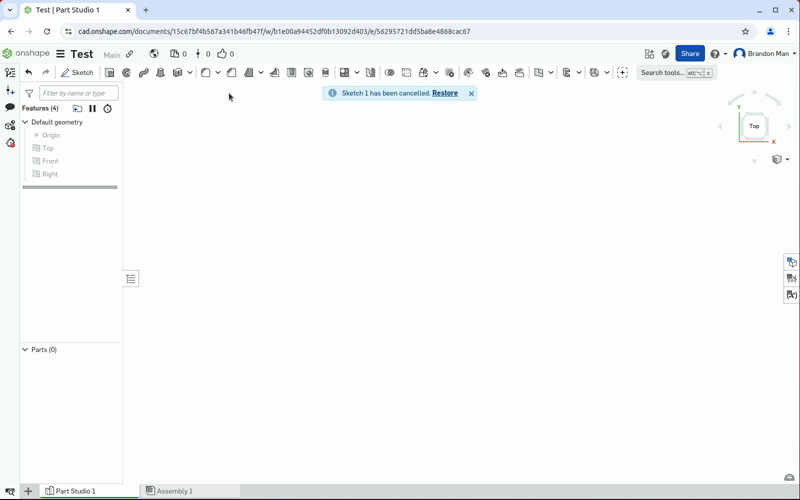
mouse_move(73, 352)
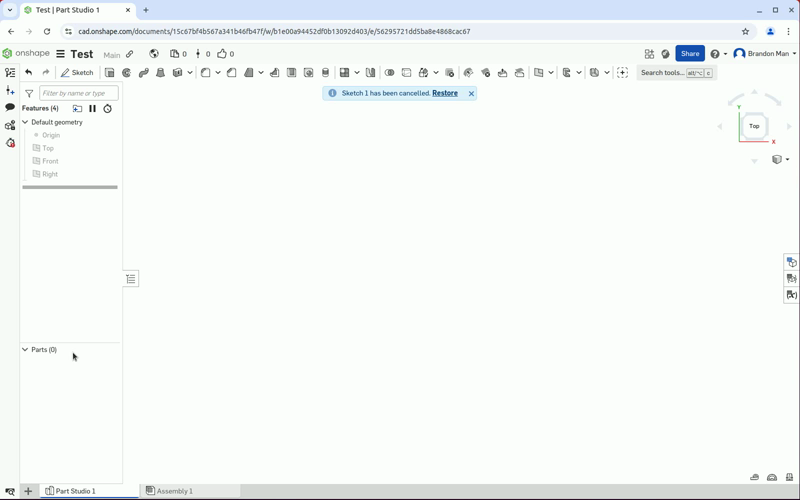
key(y)
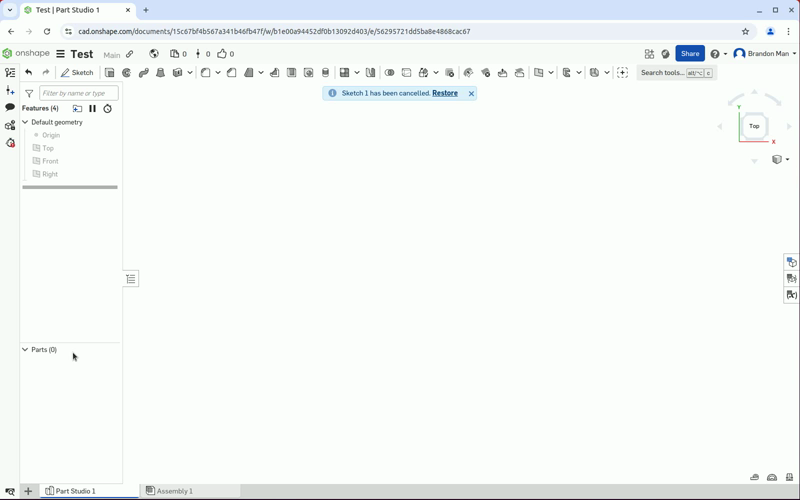
key(shift+p)
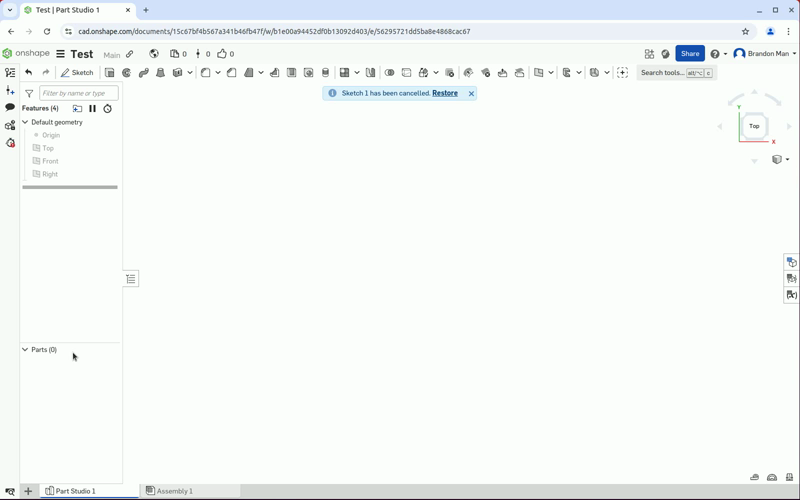
key(space)
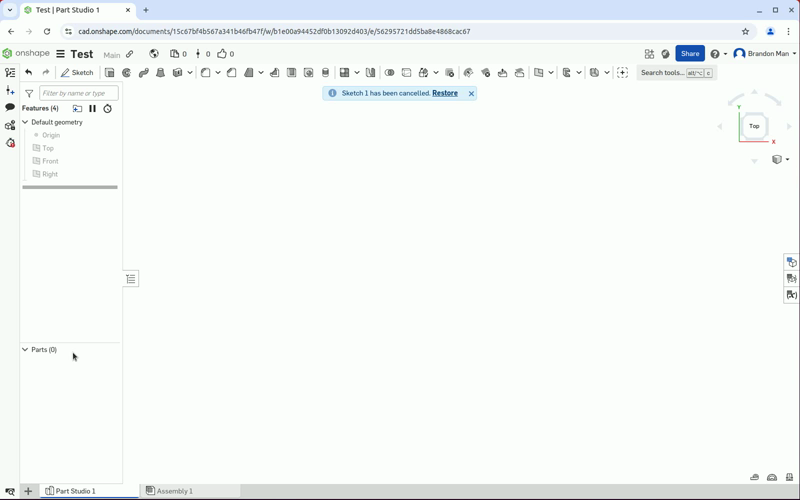
key_down(shift)
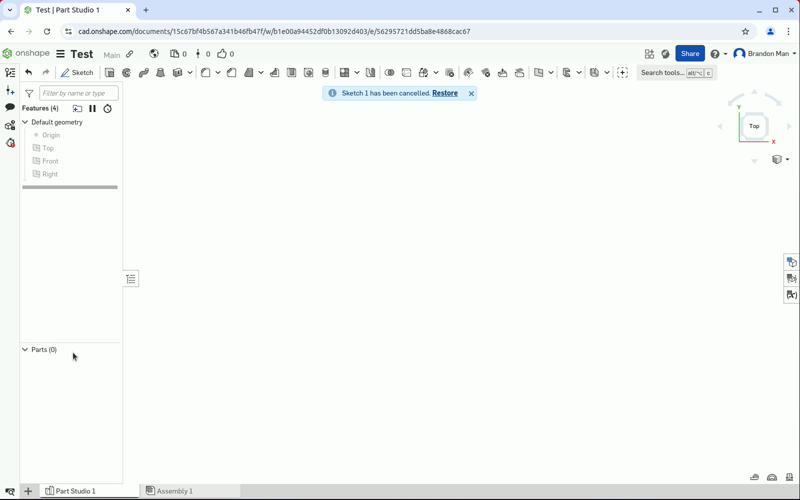
key(up)
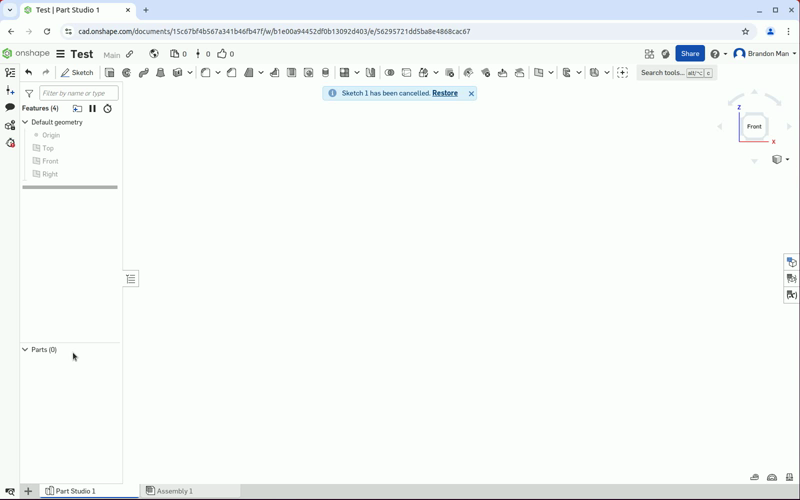
key_up(shift)
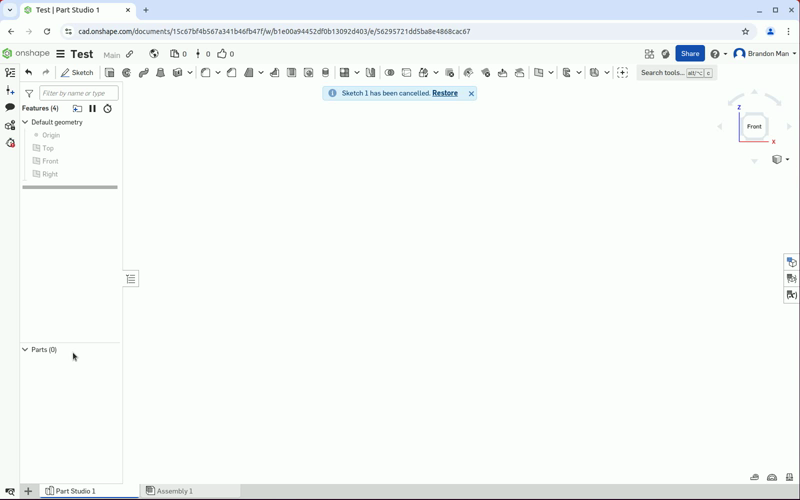
mouse_move(73, 352)
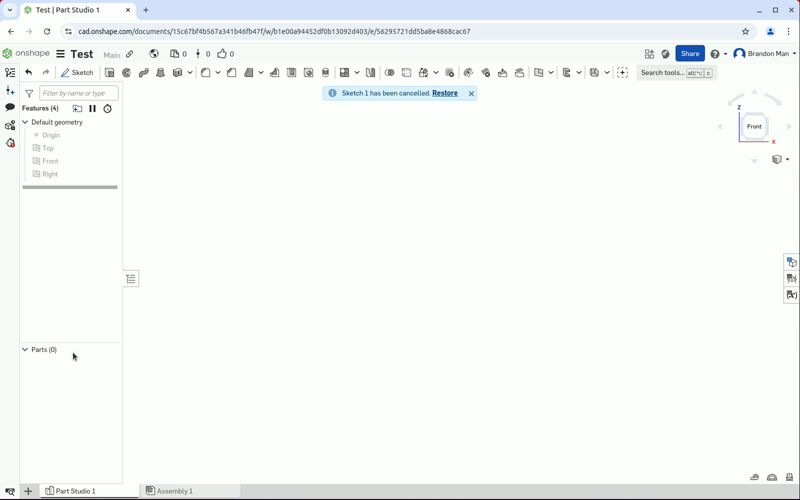
key(shift+y)
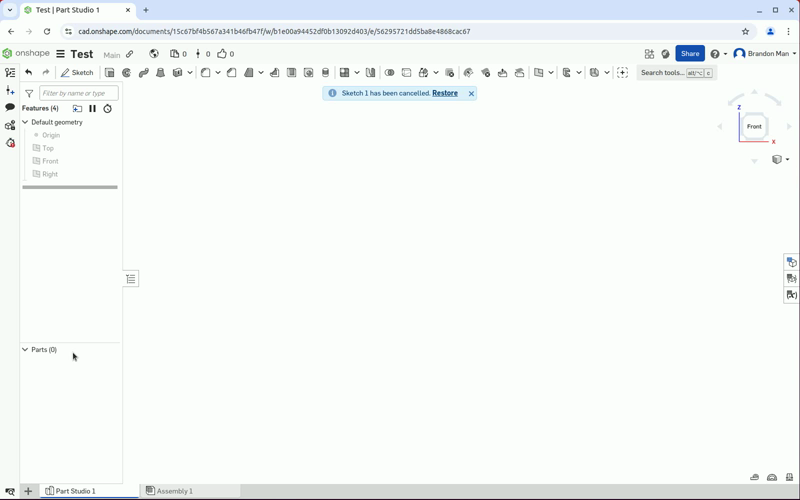
key(shift+s)
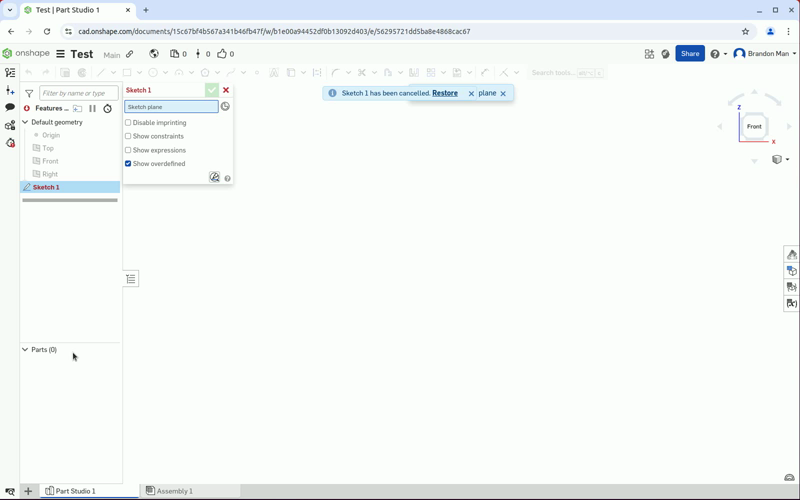
mouse_move(73, 163)
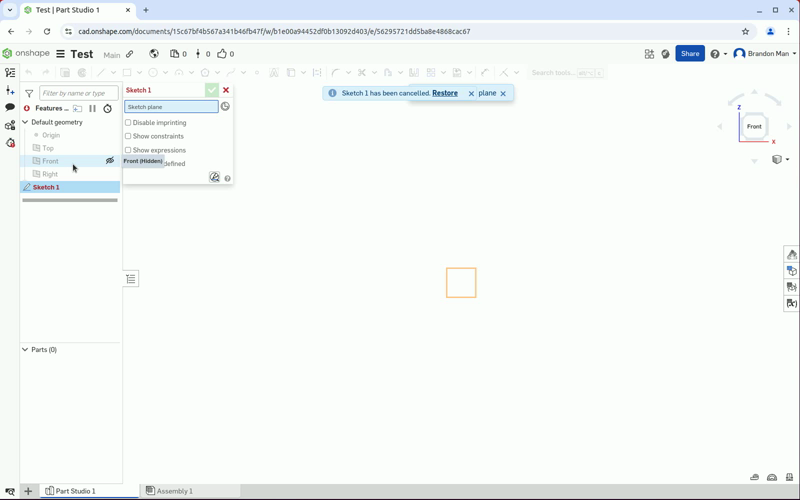
click(73, 163)
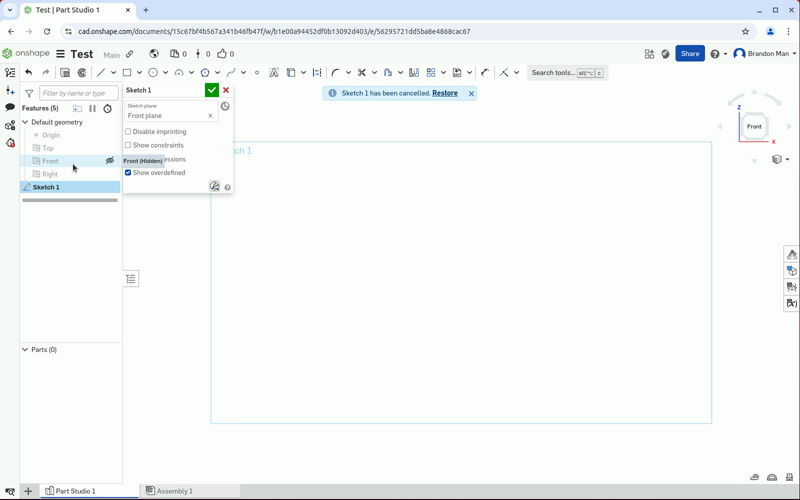
mouse_move(73, 352)
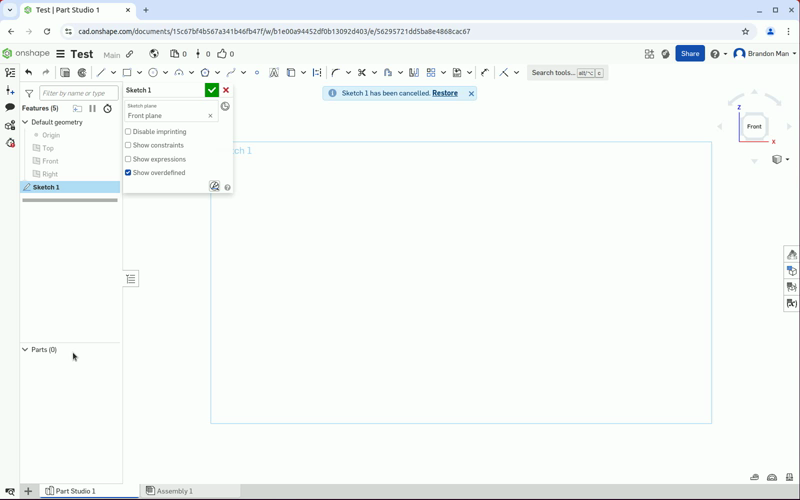
key(y)
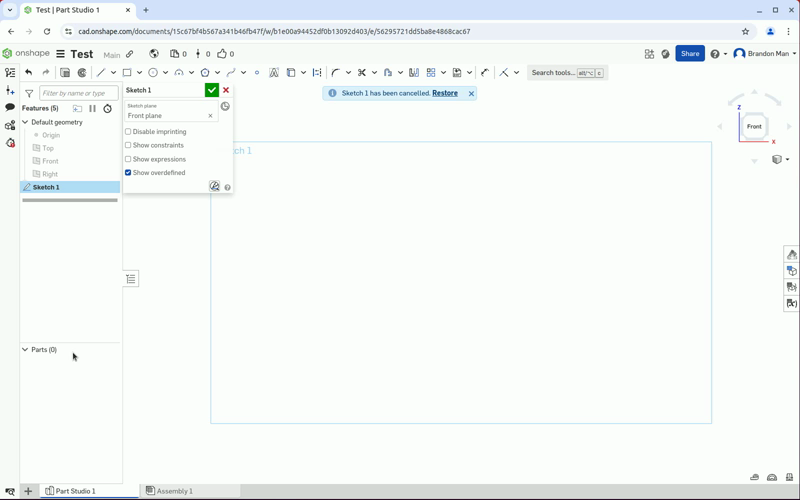
key(c)
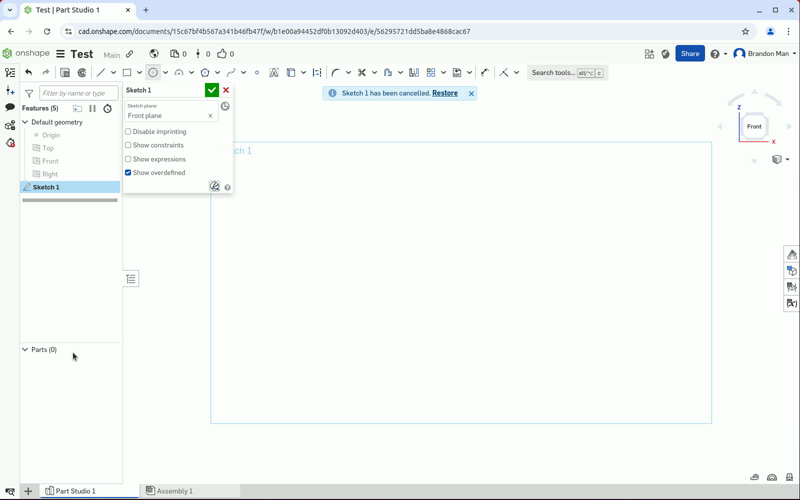
key_down(shift)
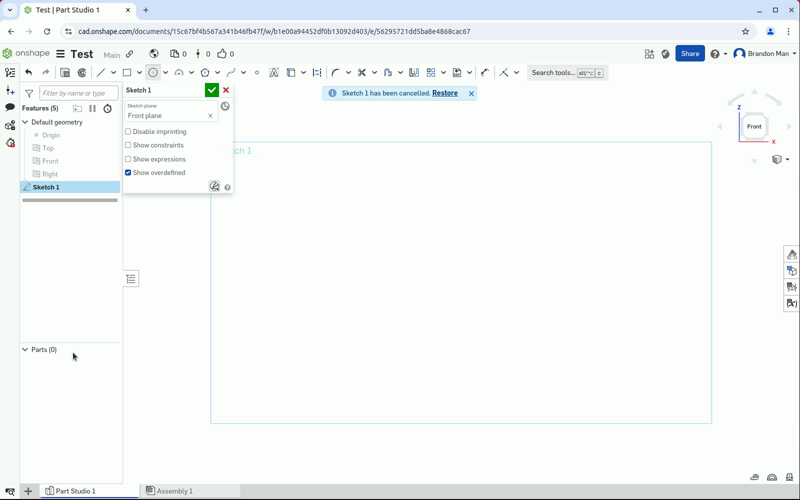
mouse_move(461, 282)
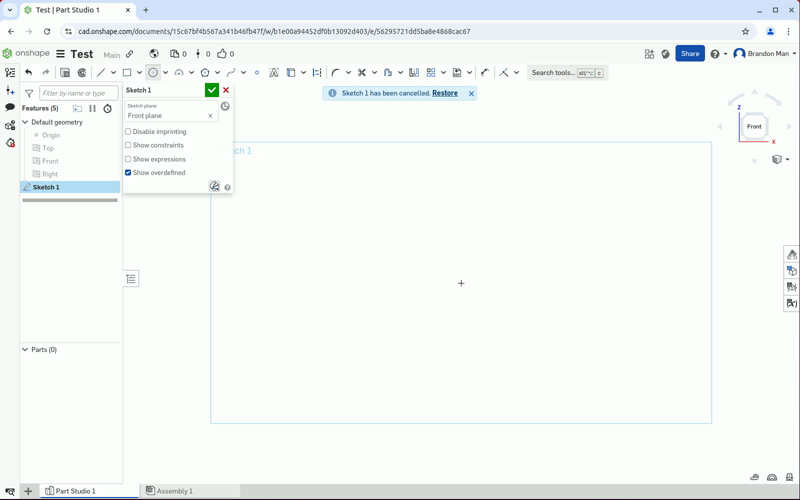
click(461, 282)
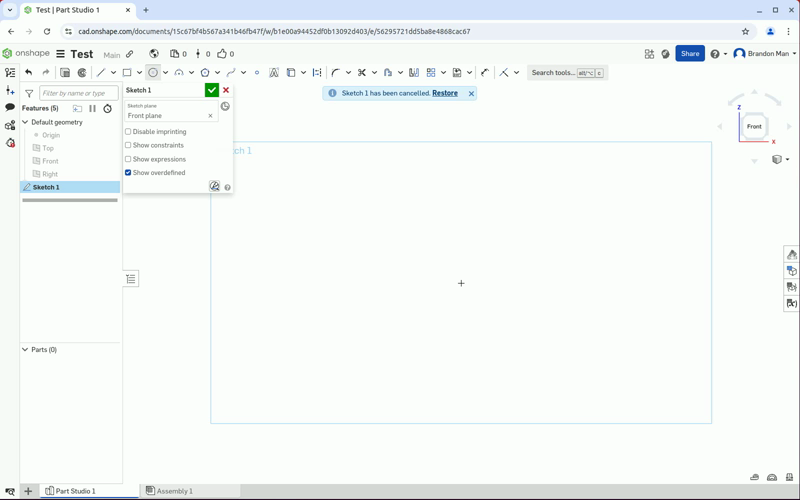
key_up(shift)
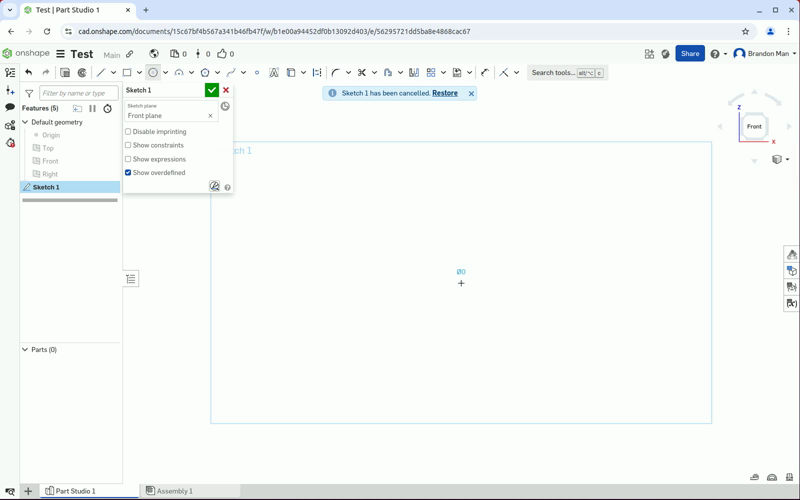
mouse_move(506, 282)
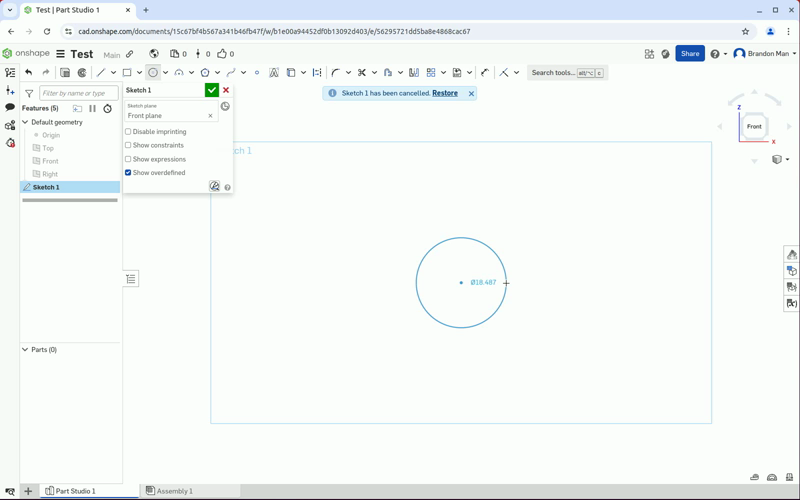
click(506, 282)
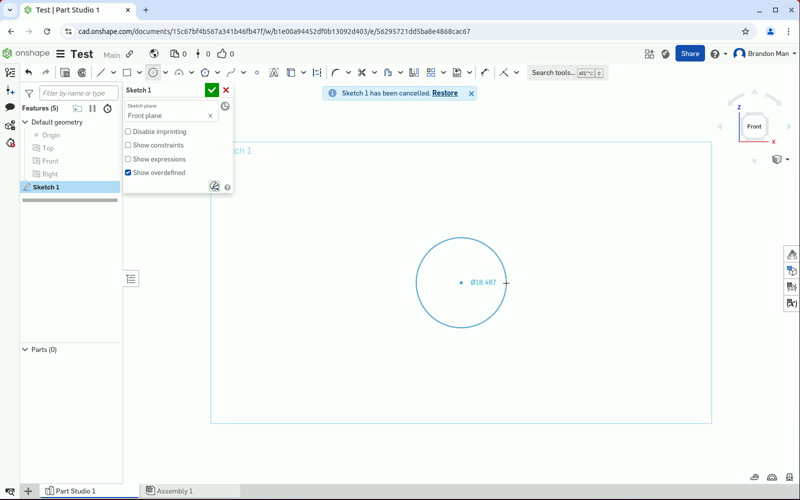
key(esc)
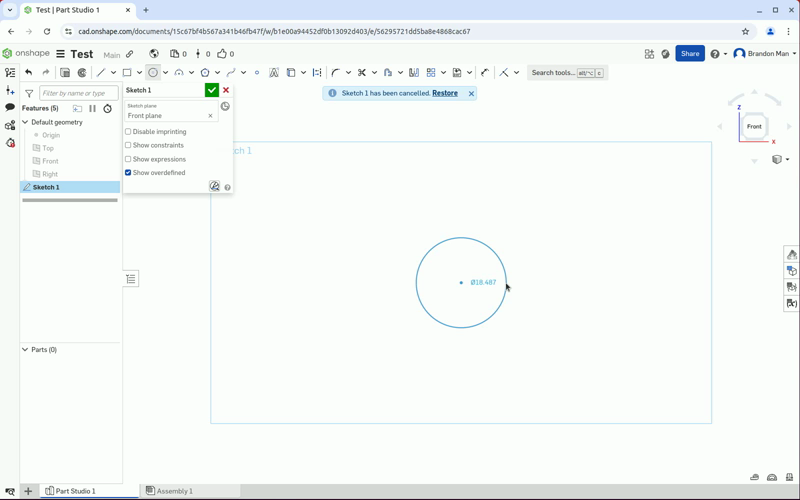
mouse_move(487, 284)
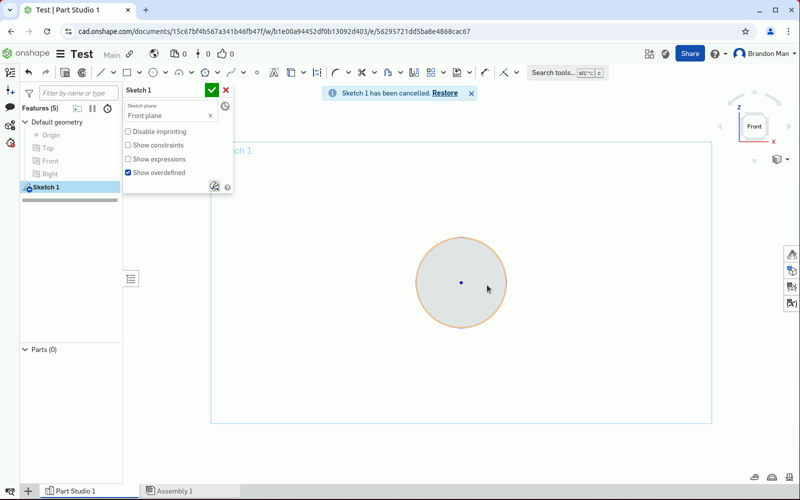
click(487, 284)
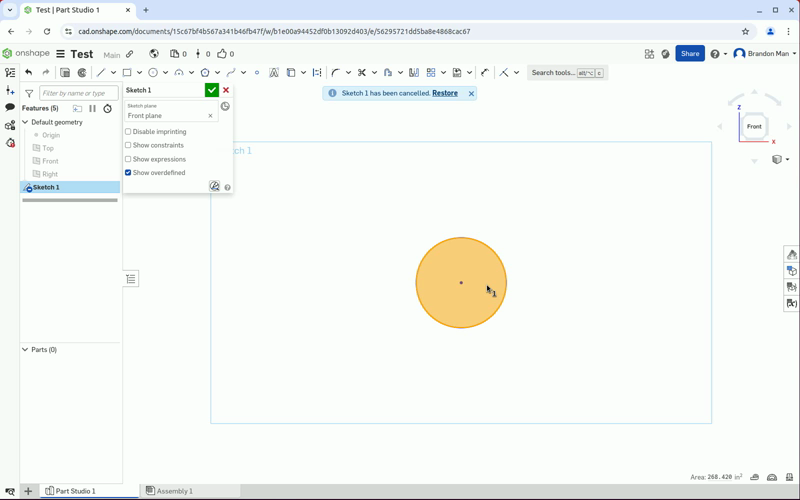
mouse_move(73, 352)
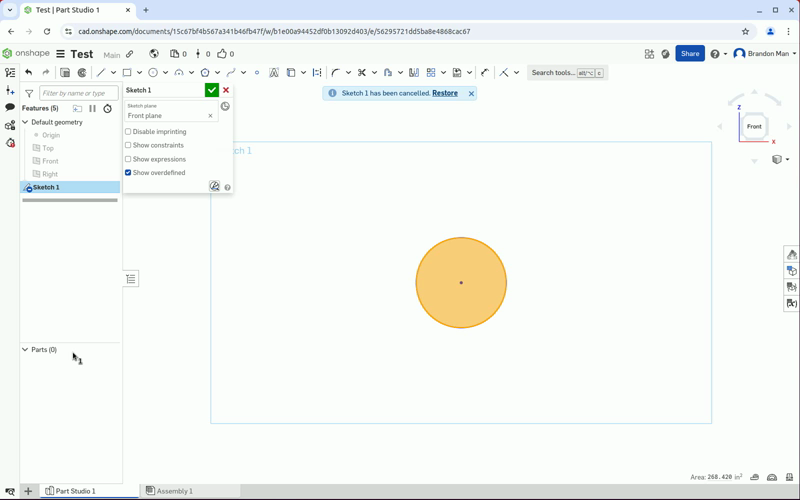
key(shift+y)
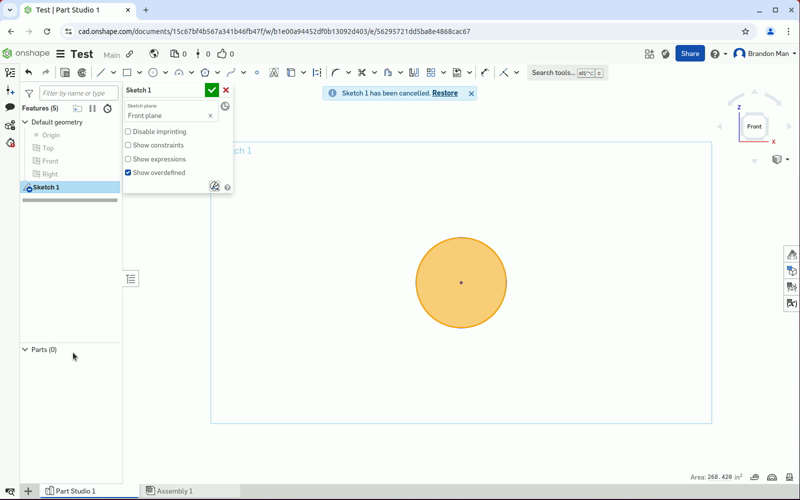
key(shift+e)
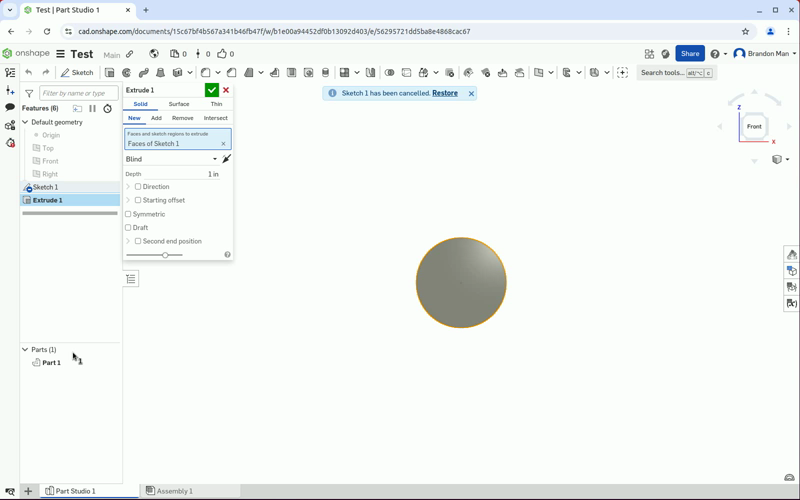
mouse_move(143, 106)
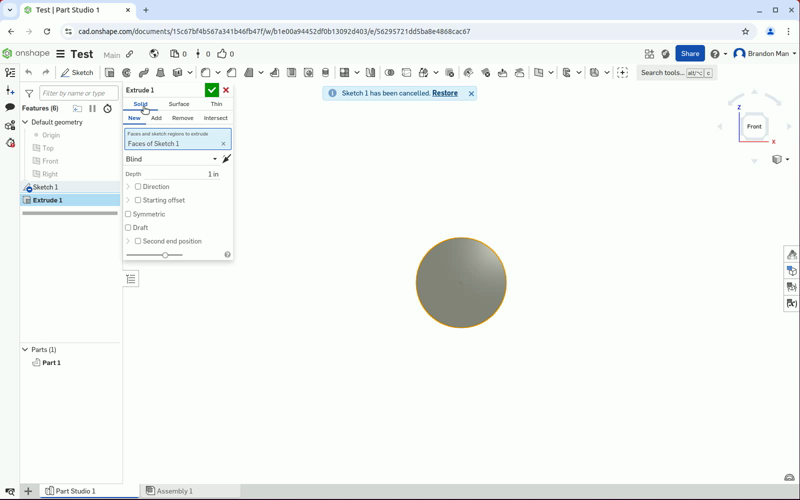
click(143, 106)
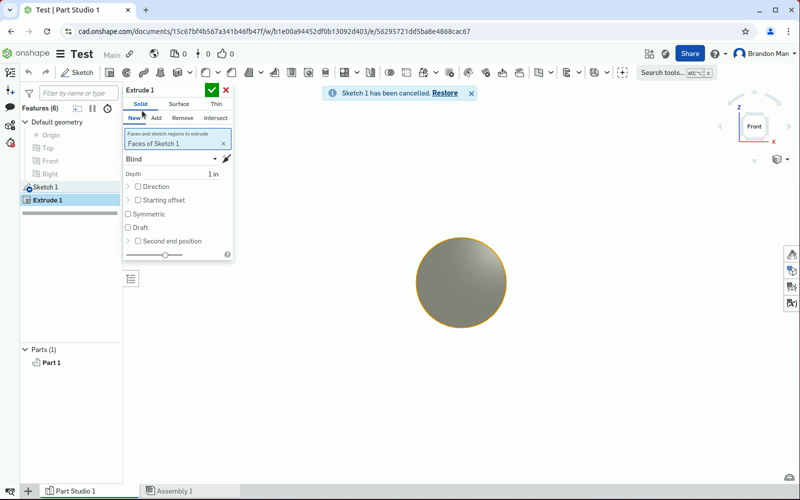
mouse_move(137, 120)
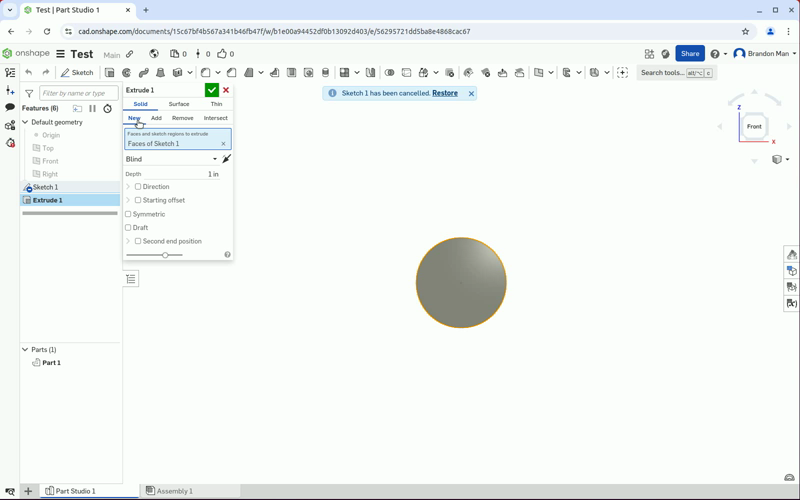
click(137, 120)
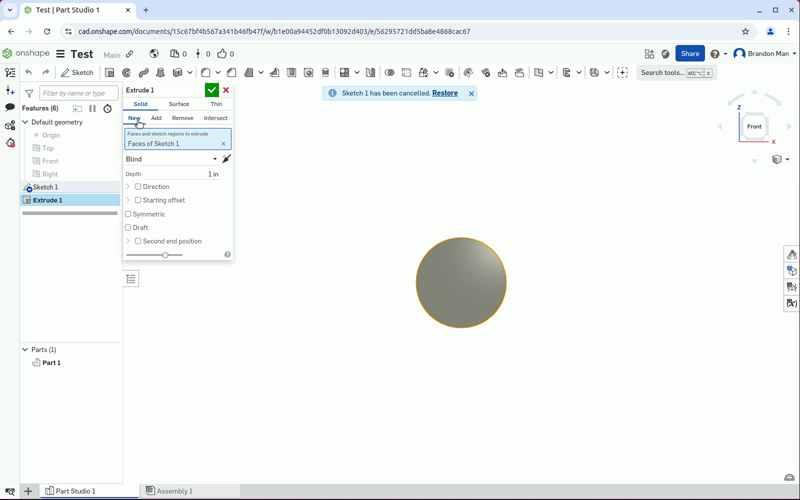
key(tab, 4)
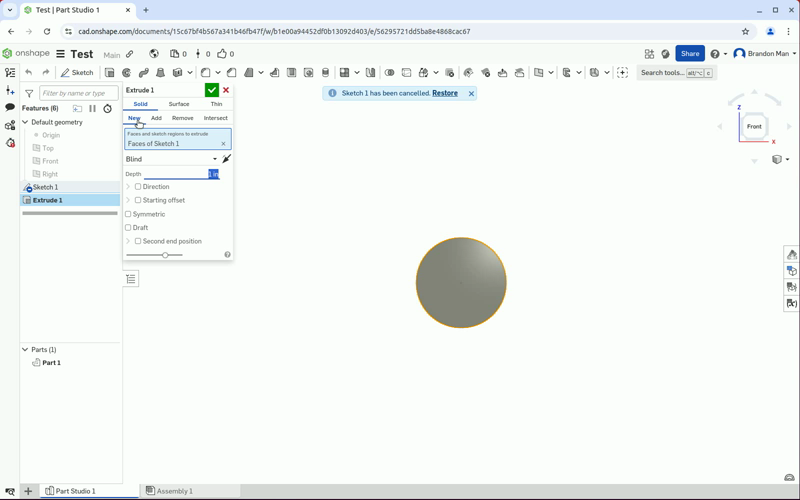
text(23.108)
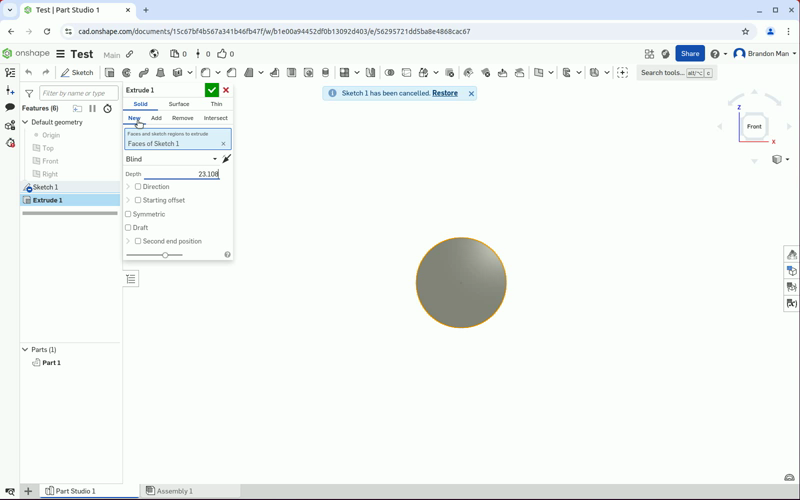
key(enter)
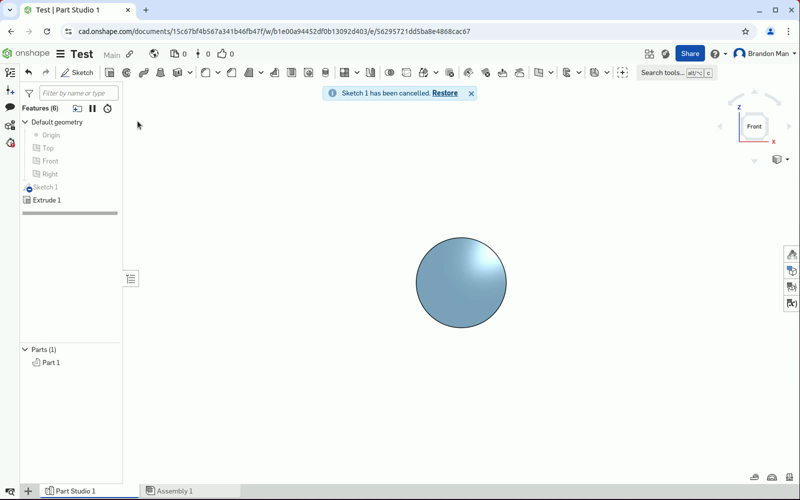
key(shift+h)
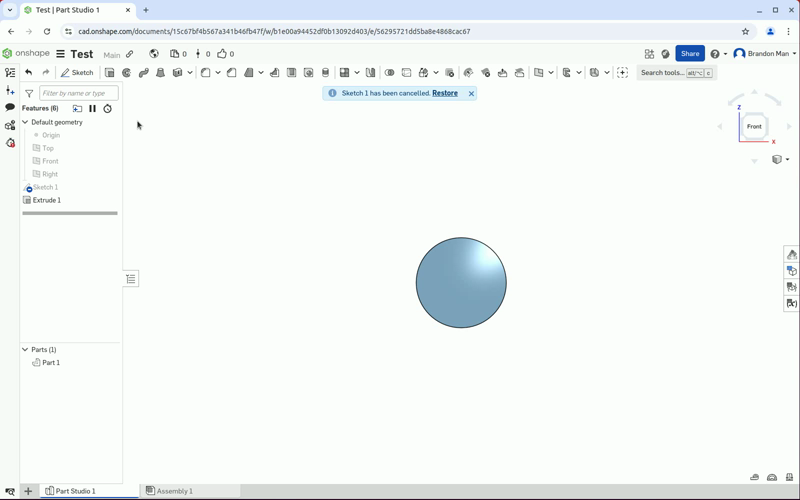
key(shift+h)
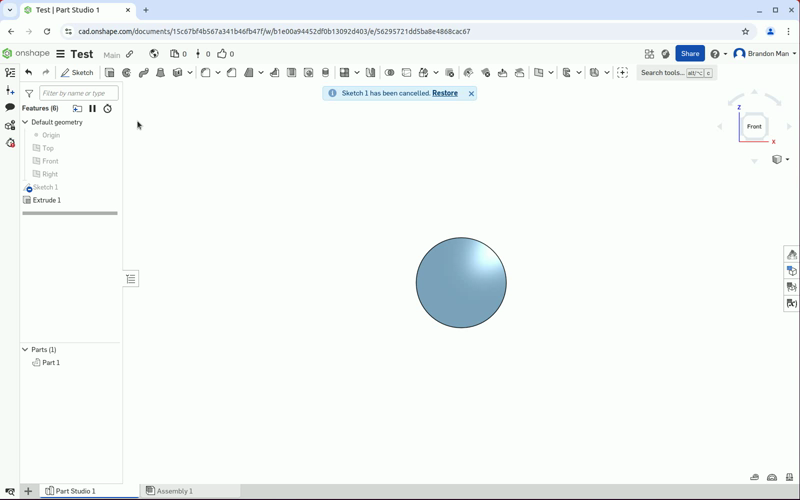
mouse_move(73, 189)
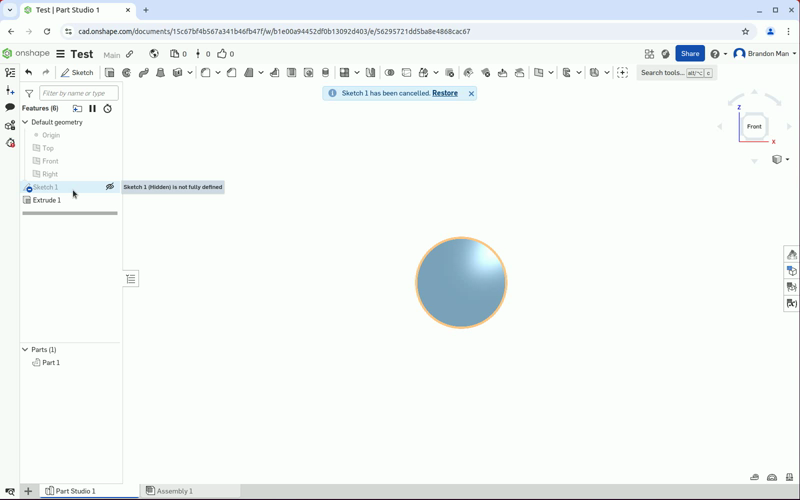
click(73, 189)
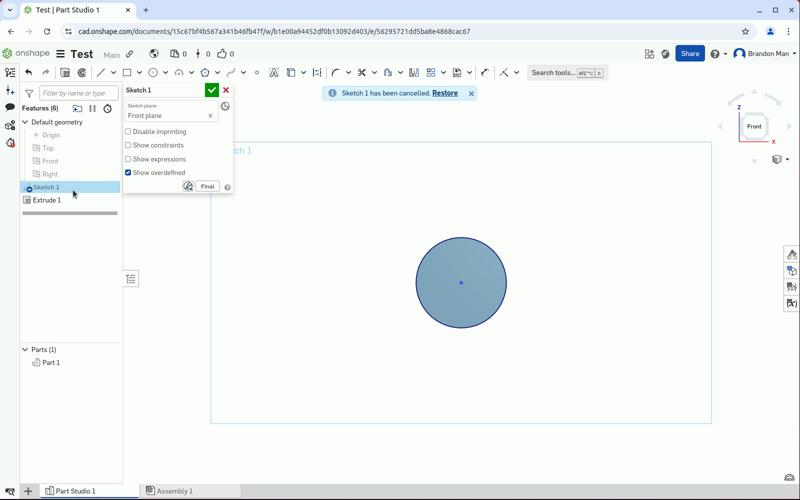
mouse_move(229, 92)
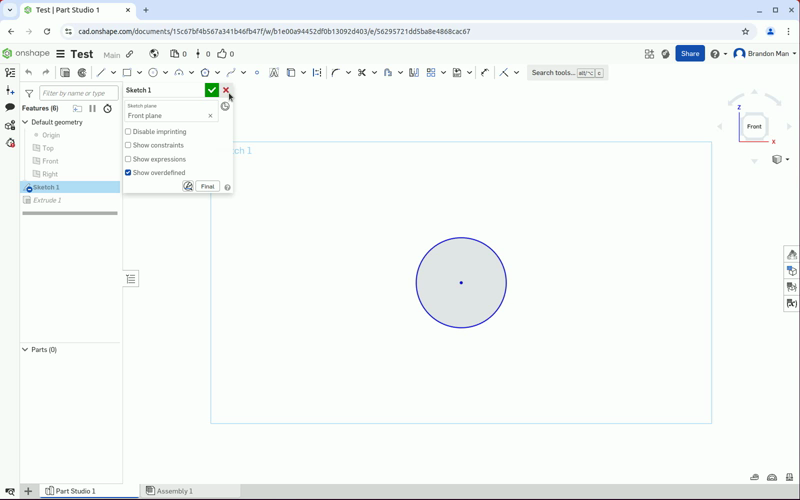
click(229, 92)
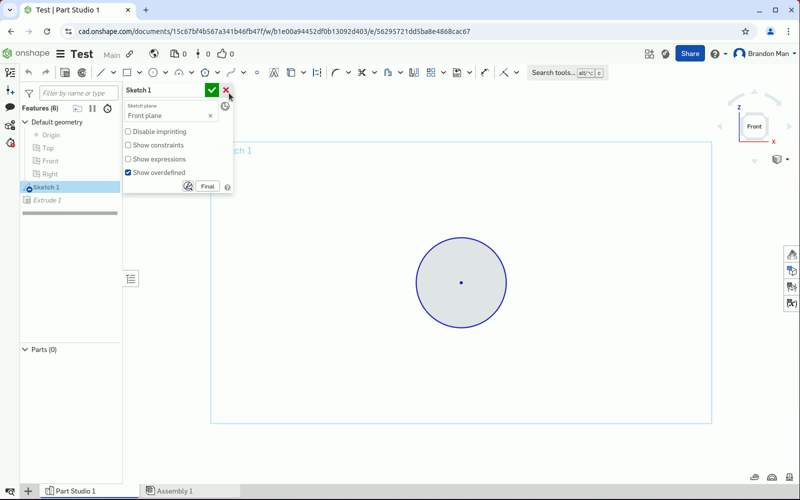
key(shift+s)
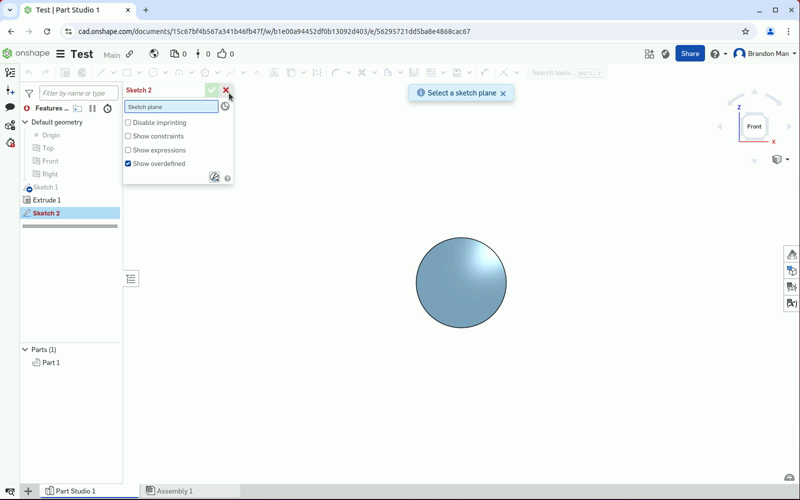
mouse_move(73, 163)
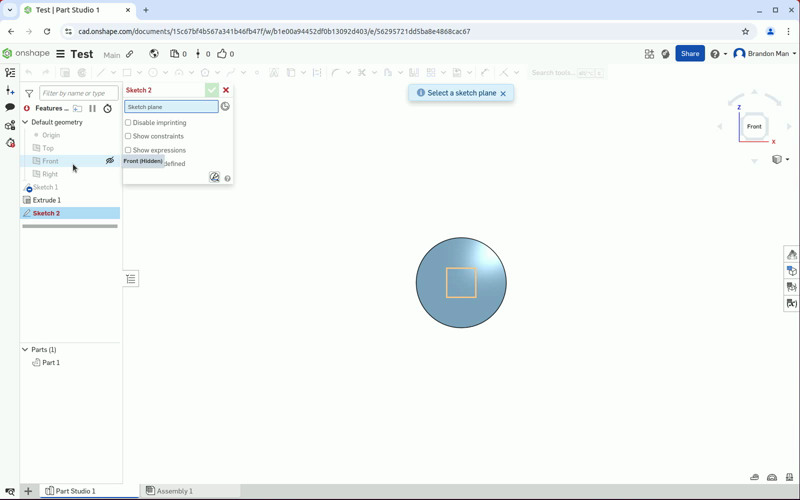
click(73, 163)
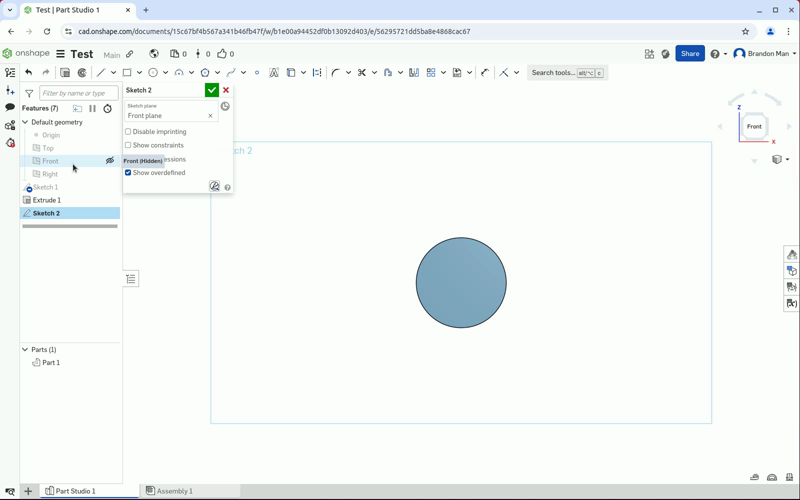
mouse_move(73, 352)
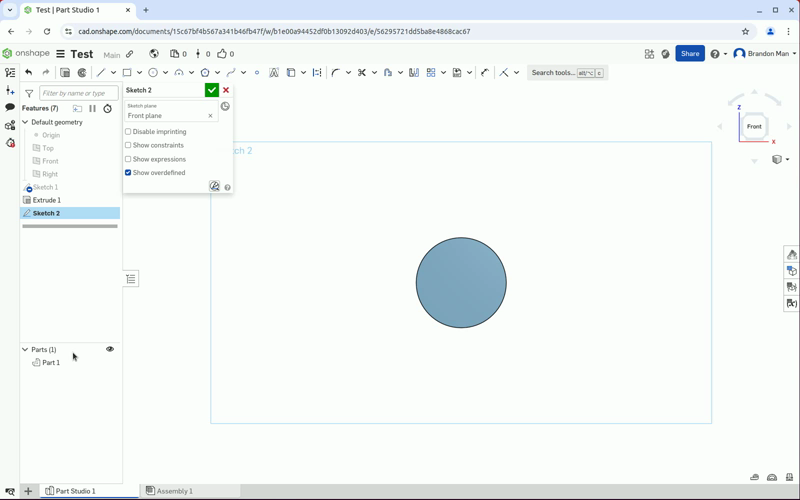
key(y)
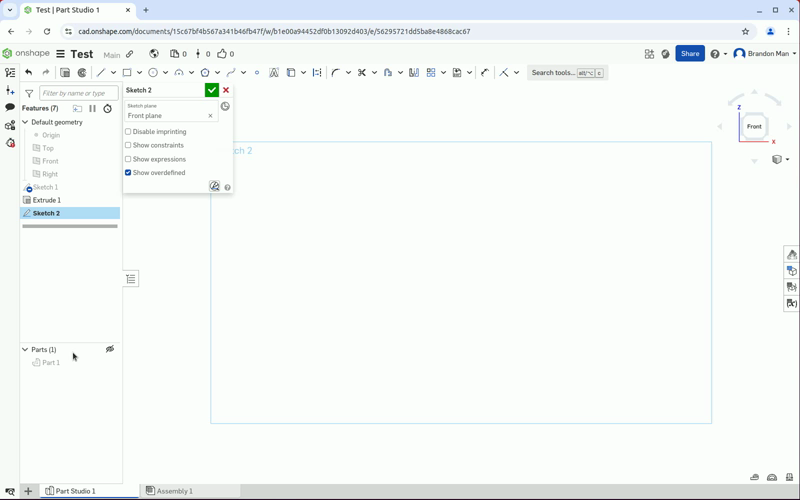
key(c)
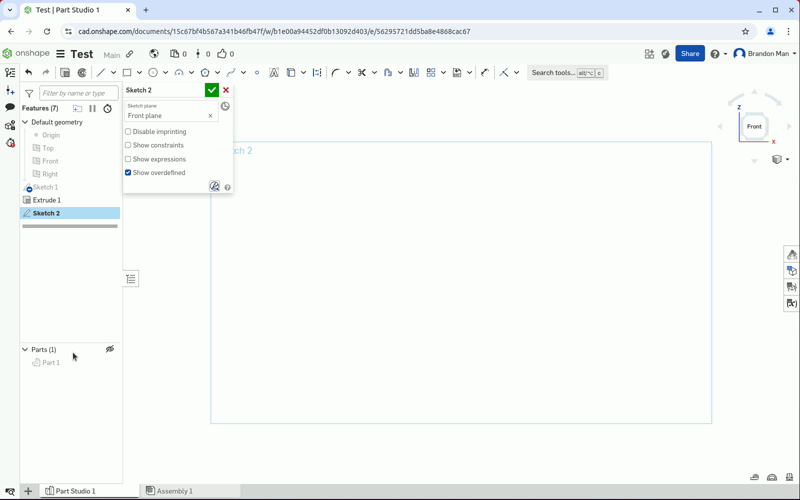
key_down(shift)
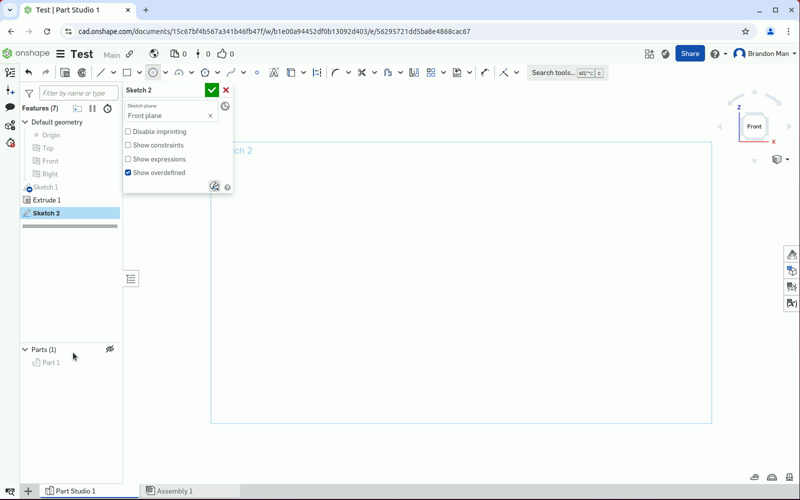
mouse_move(461, 282)
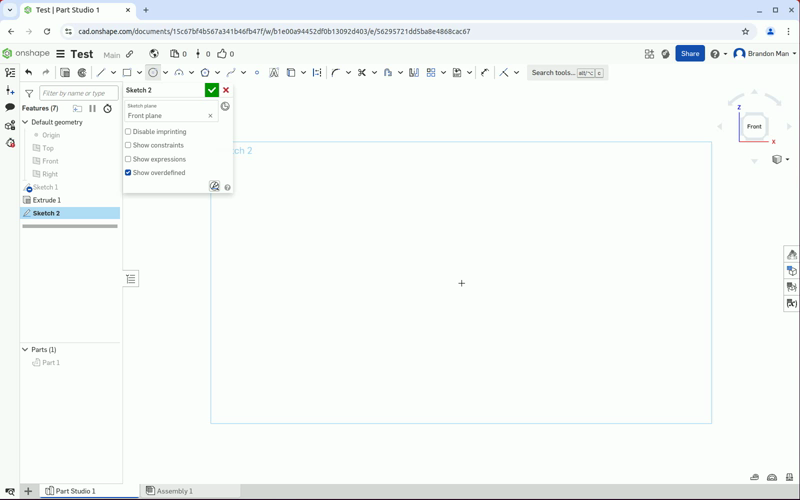
click(461, 282)
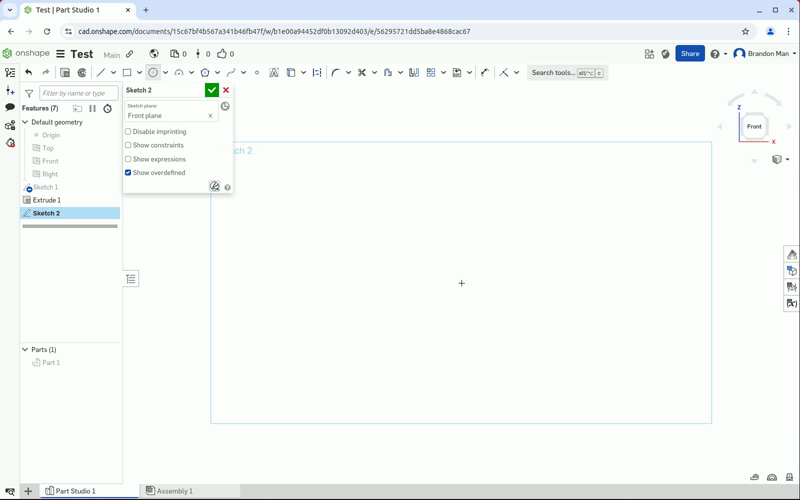
key_up(shift)
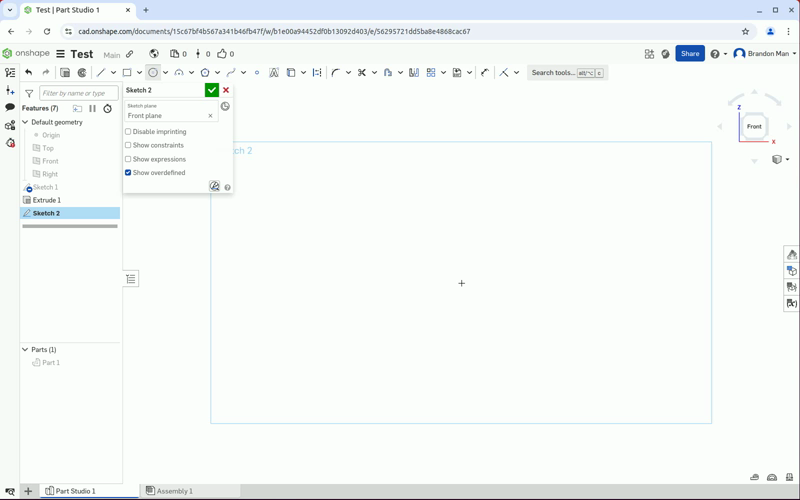
mouse_move(533, 282)
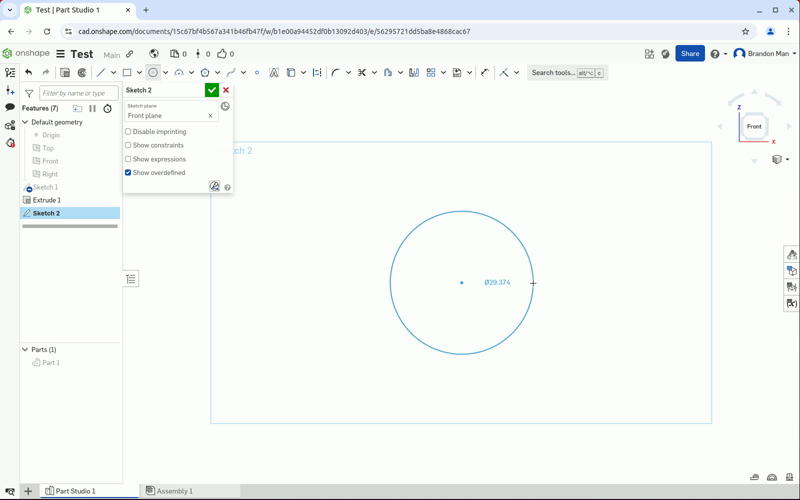
click(533, 282)
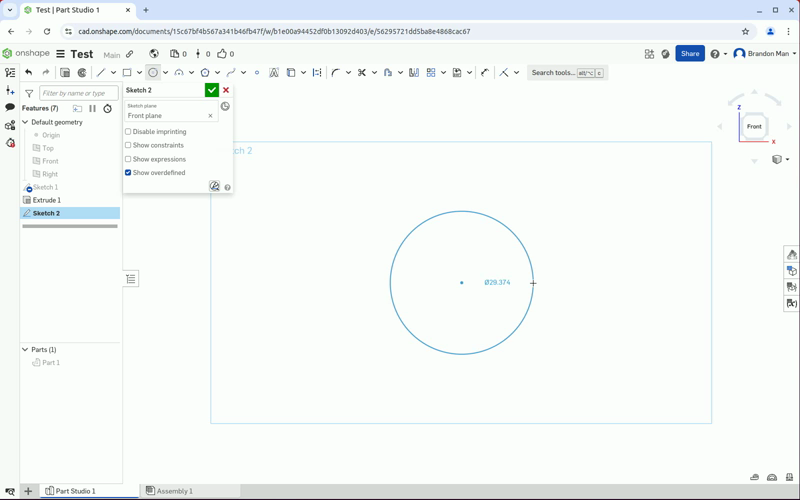
key(esc)
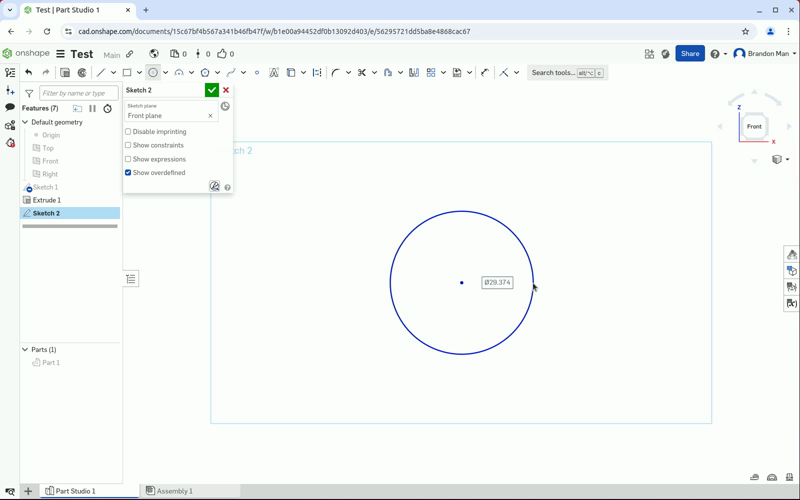
key(c)
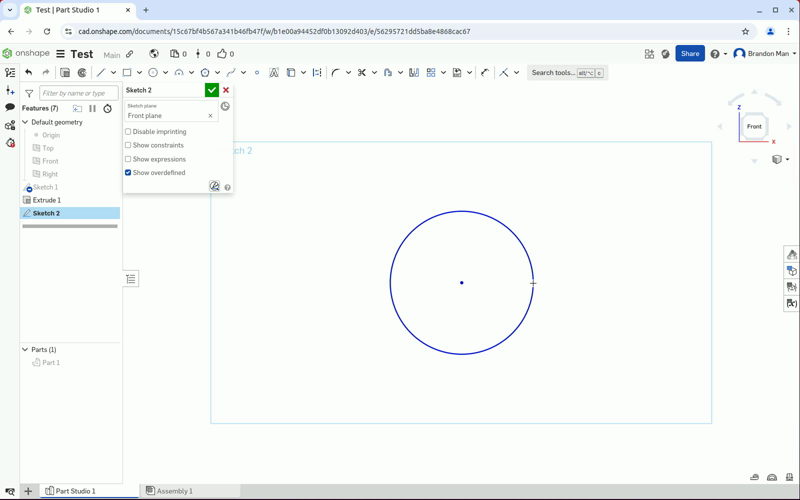
key_down(shift)
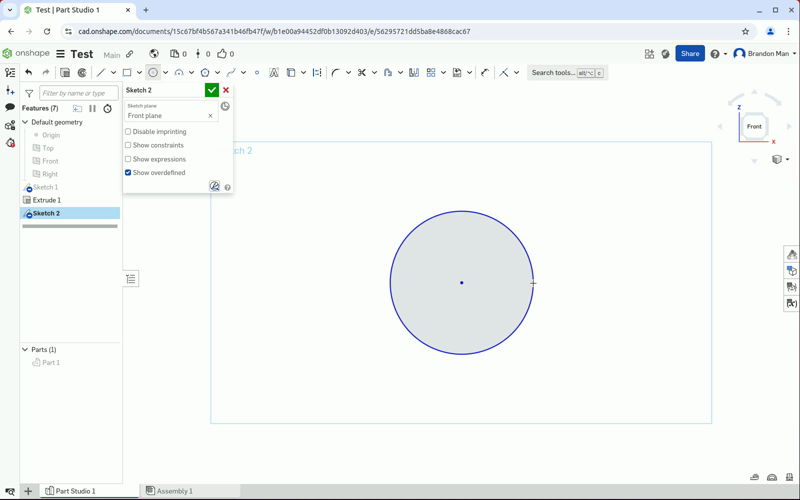
mouse_move(461, 282)
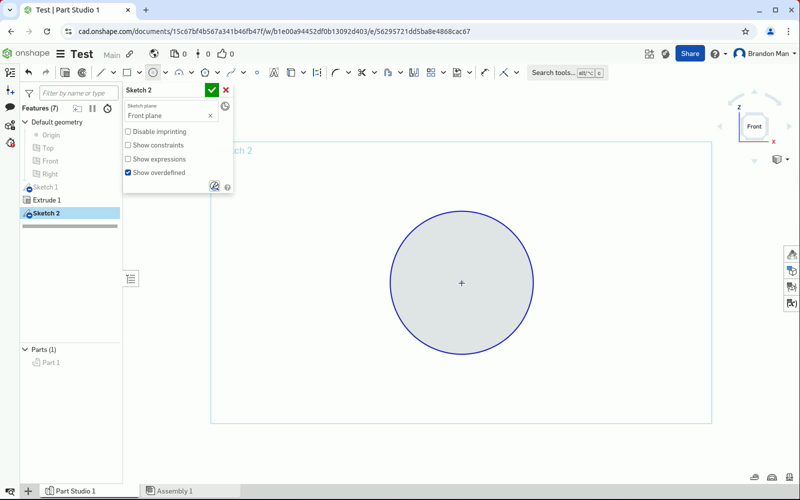
click(461, 282)
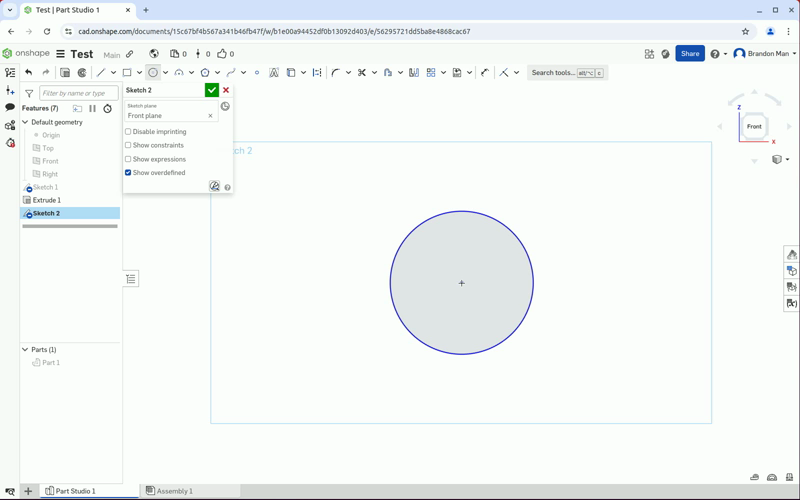
key_up(shift)
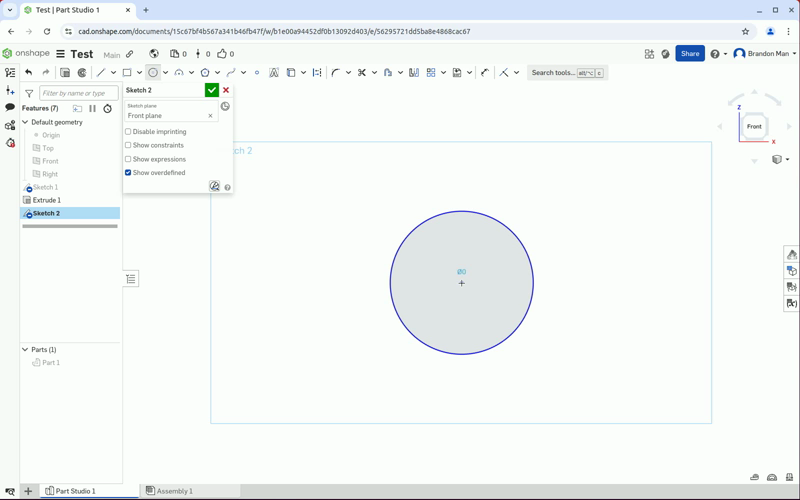
mouse_move(506, 282)
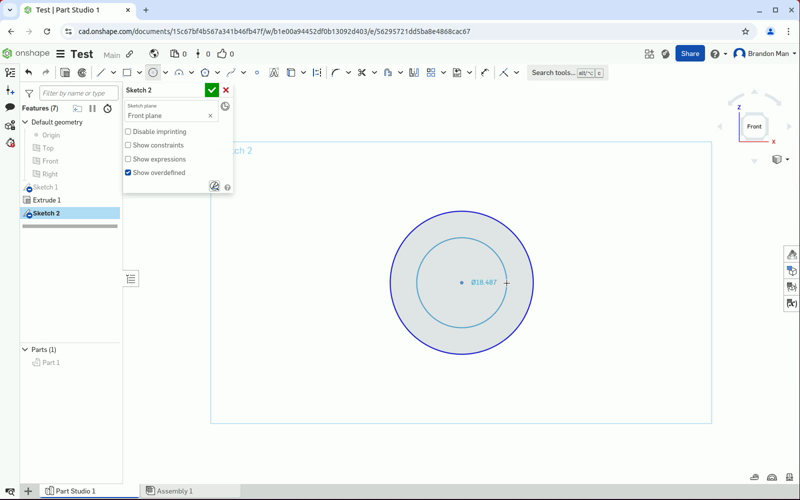
click(506, 282)
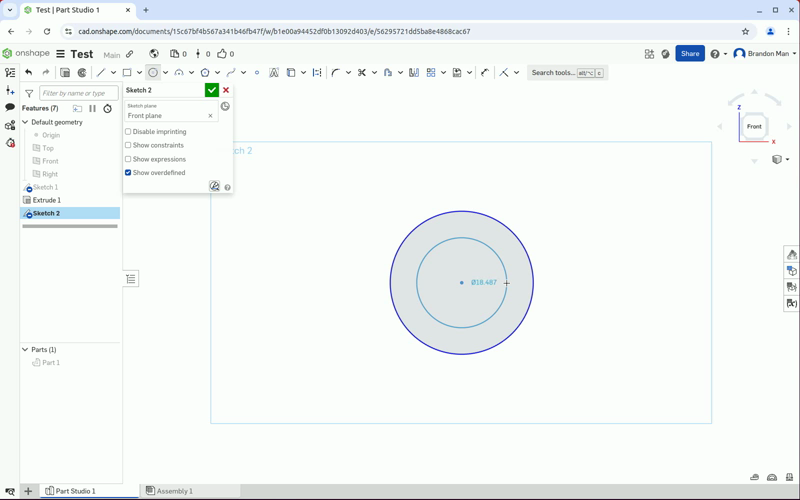
key(esc)
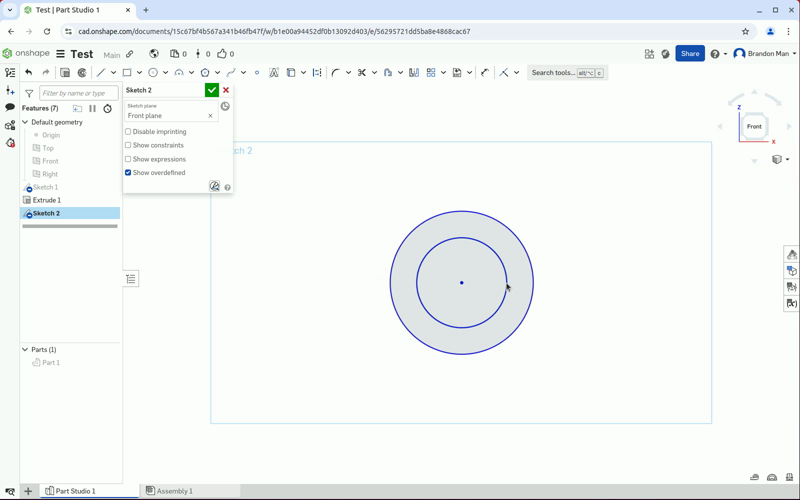
mouse_move(403, 293)
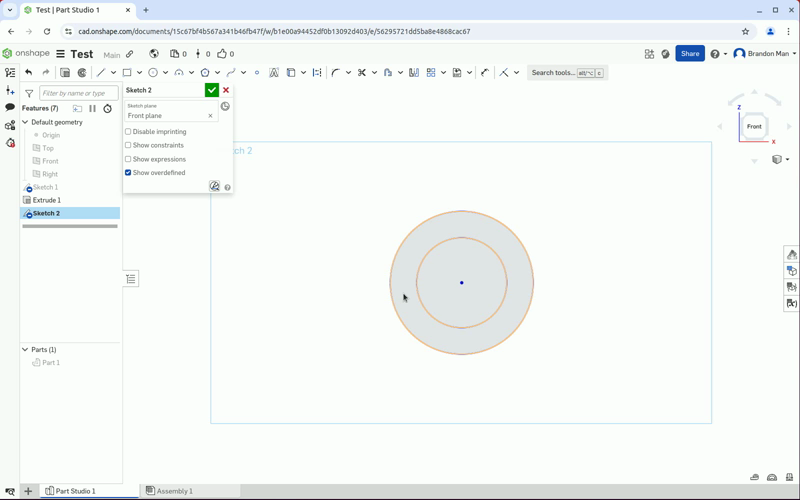
click(403, 293)
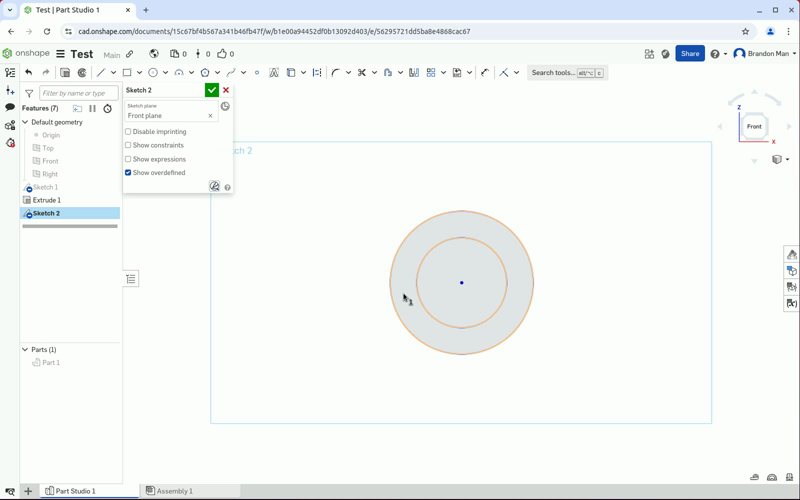
mouse_move(73, 352)
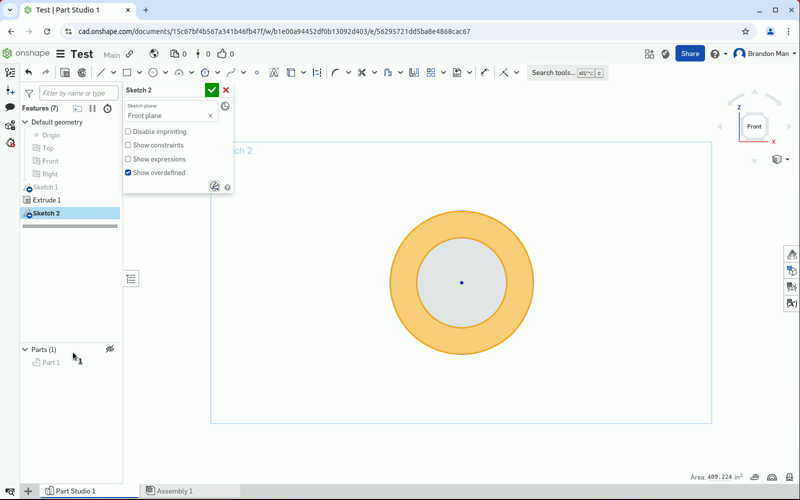
key(shift+y)
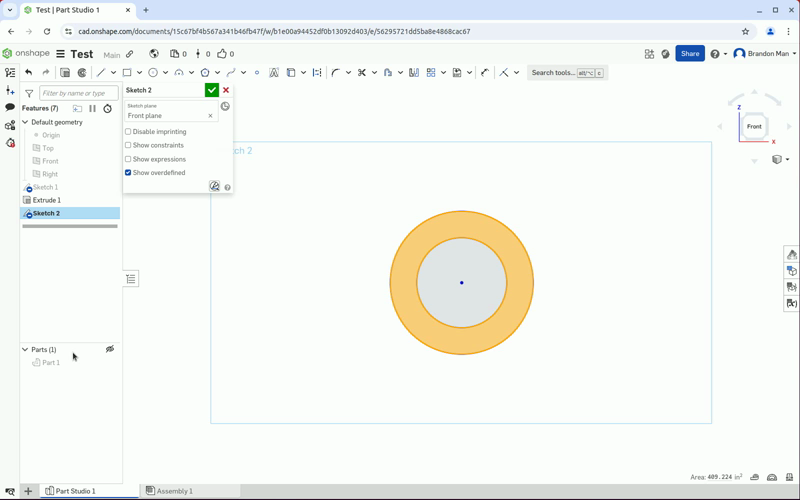
key(shift+e)
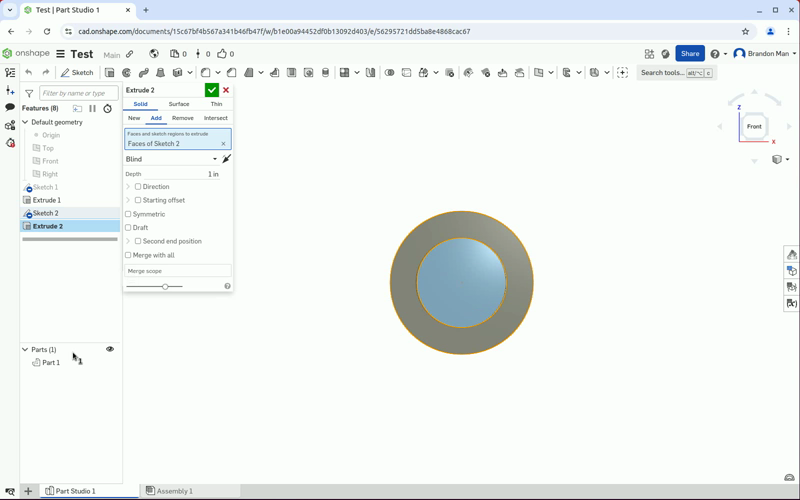
mouse_move(143, 106)
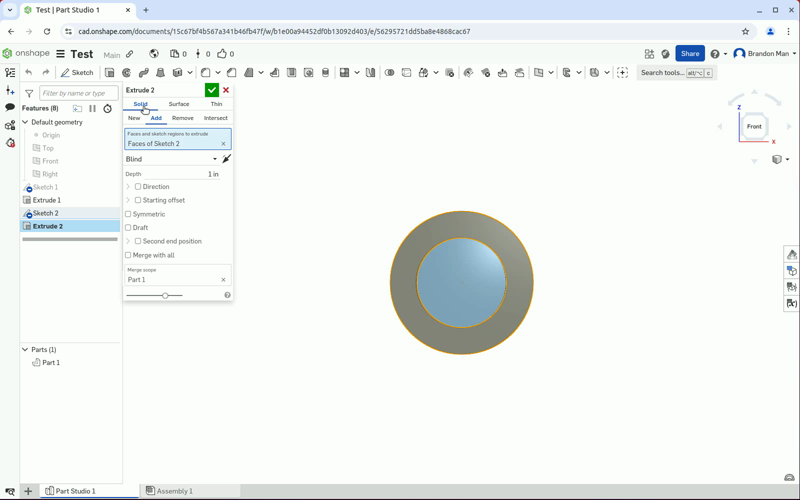
click(143, 106)
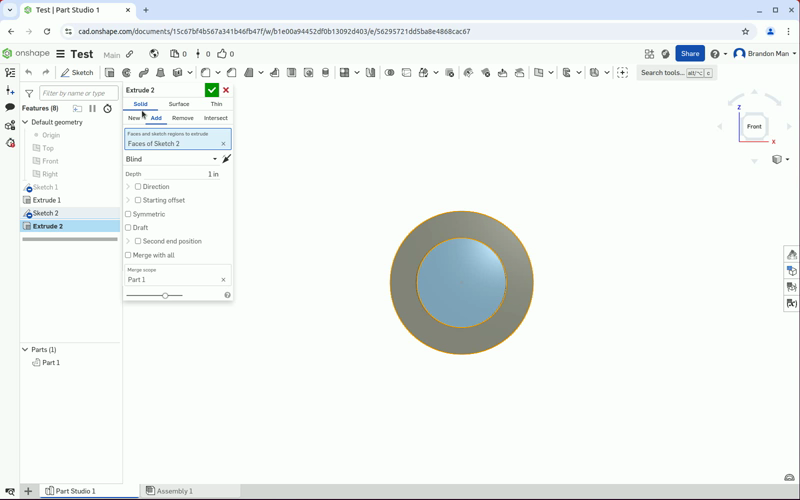
mouse_move(137, 120)
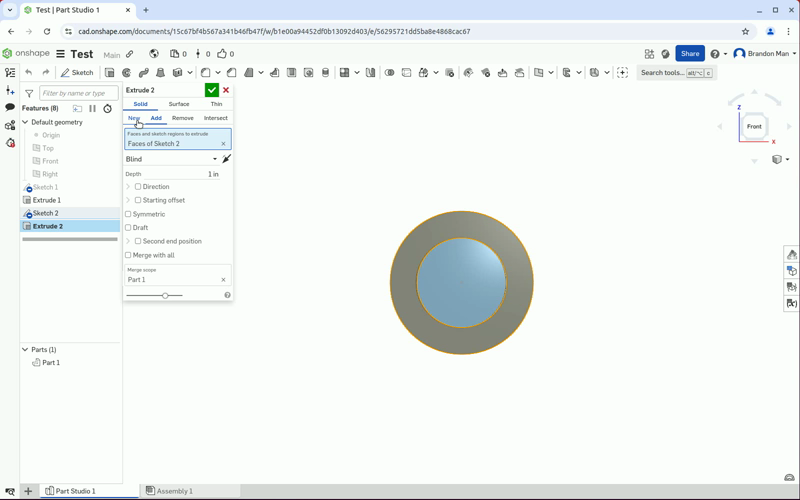
click(137, 120)
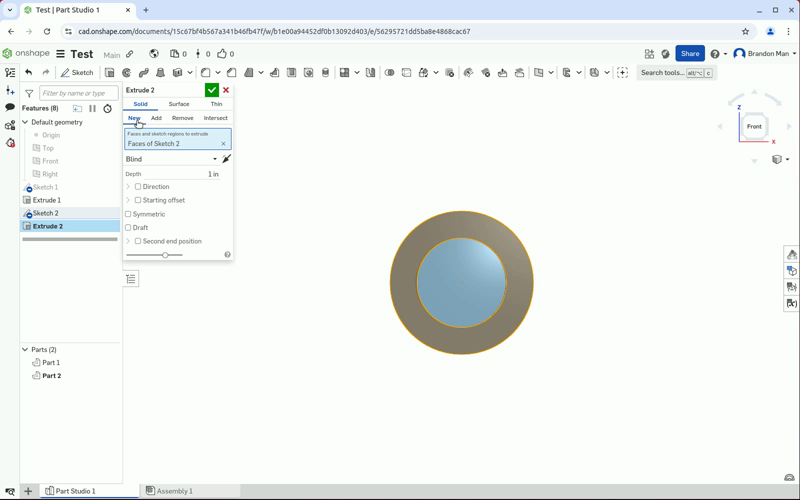
key(tab, 4)
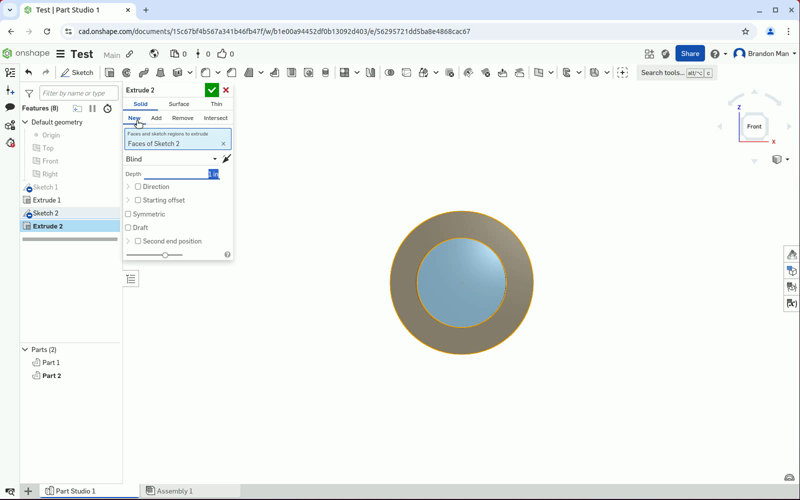
text(-23.108)
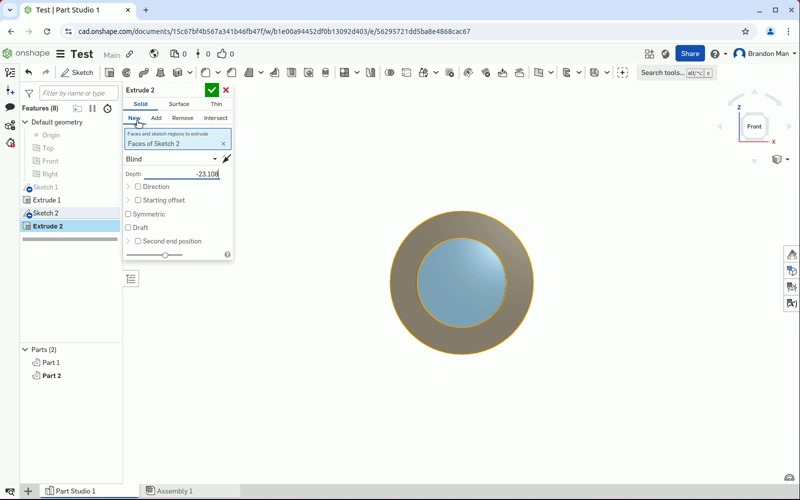
key(enter)
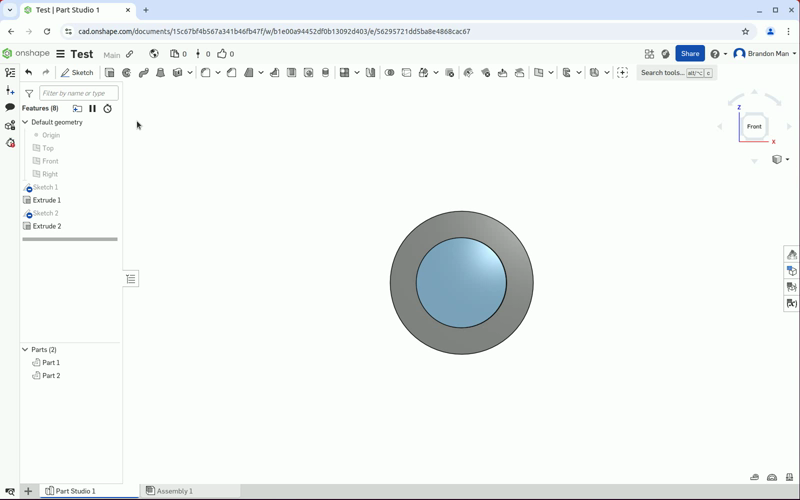
key(shift+h)
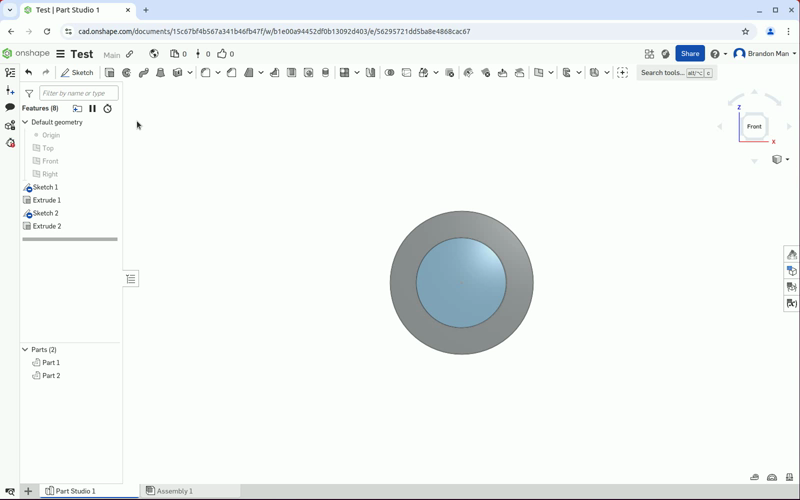
key(shift+h)
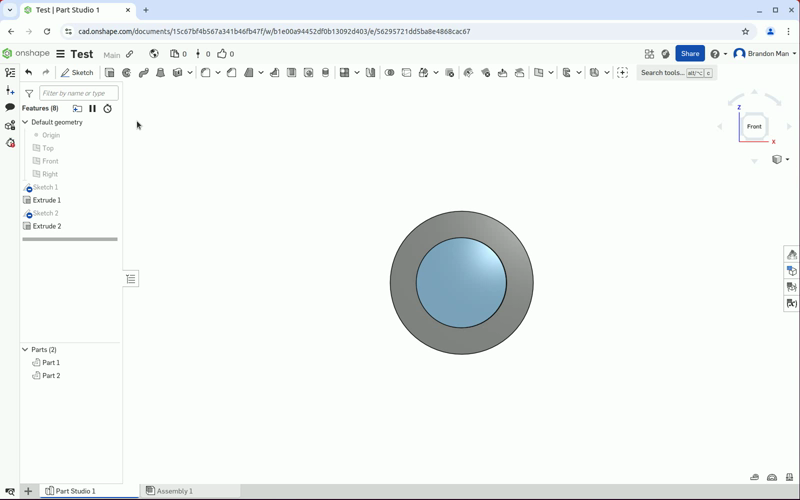
mouse_move(73, 189)
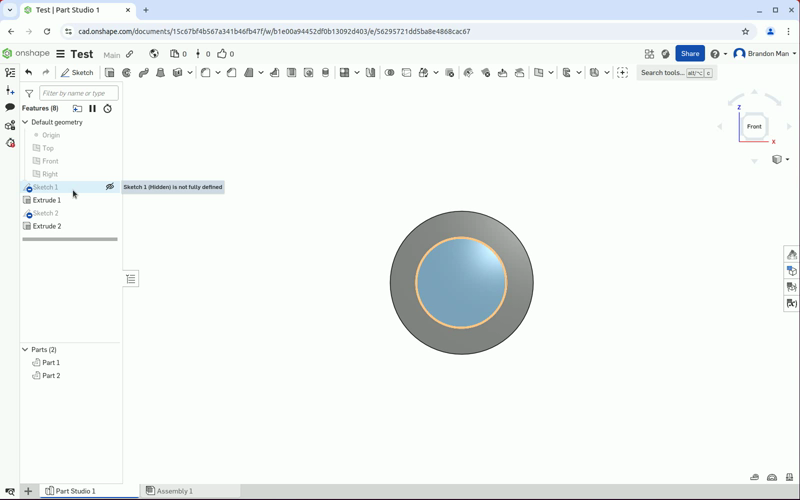
click(73, 189)
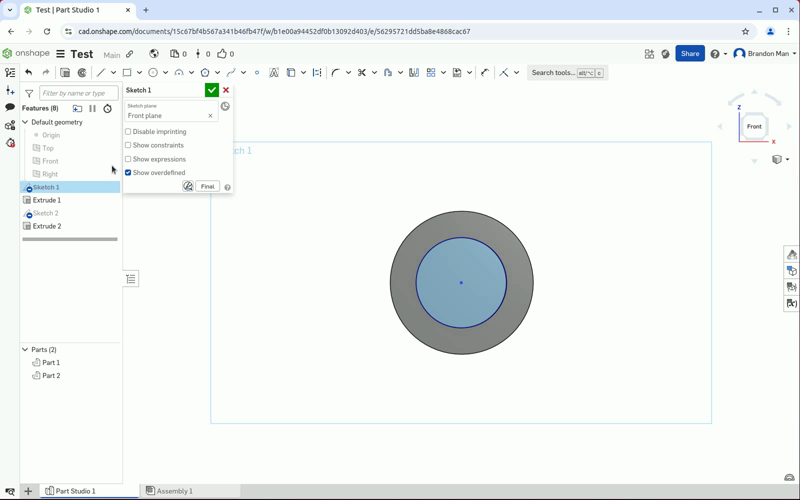
mouse_move(229, 92)
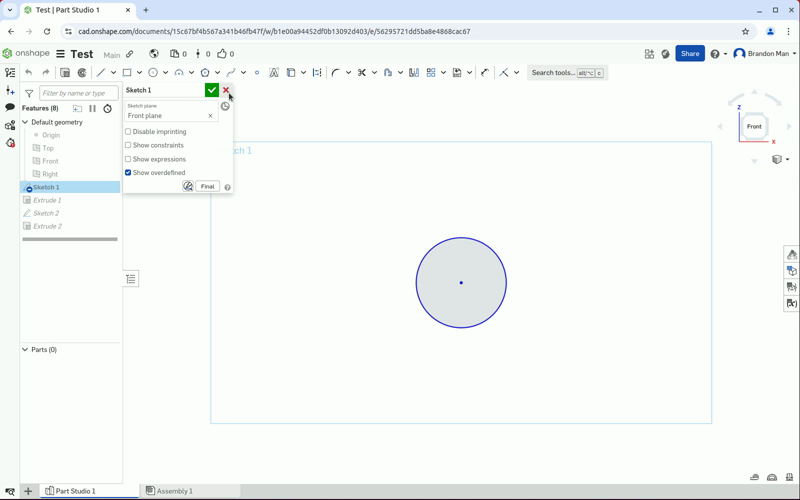
click(229, 92)
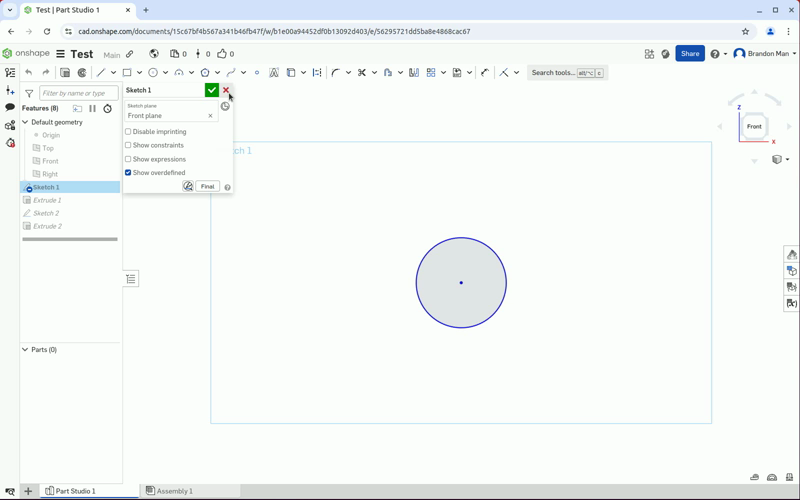
key(shift+s)
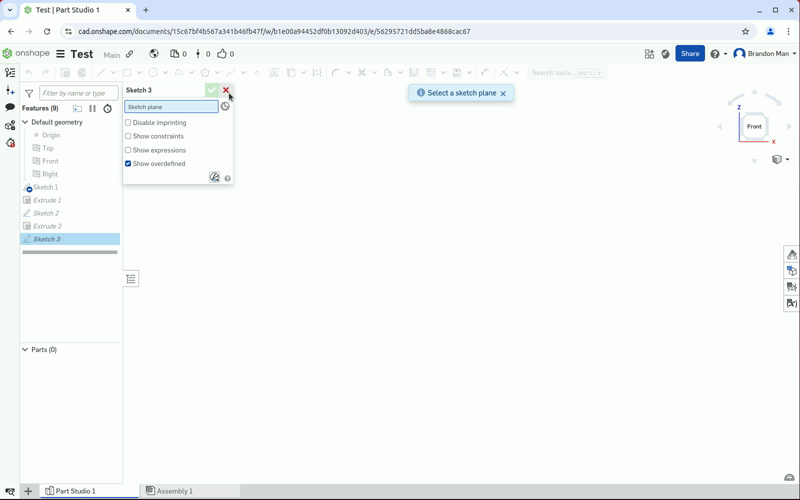
mouse_move(73, 163)
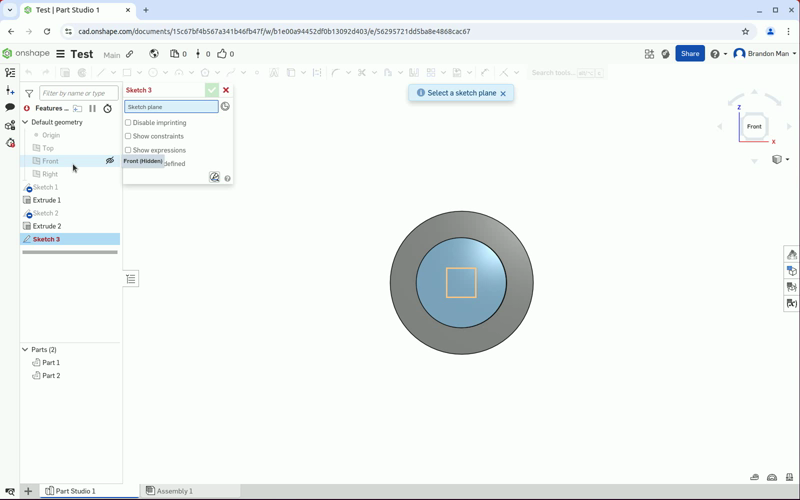
click(73, 163)
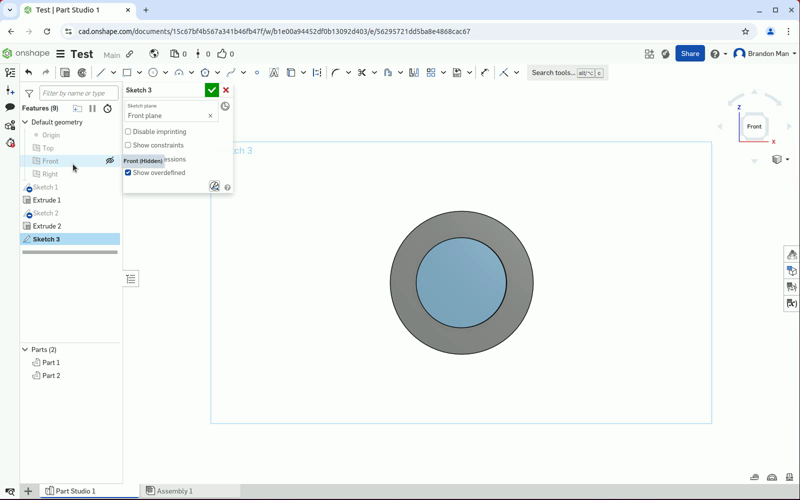
mouse_move(73, 352)
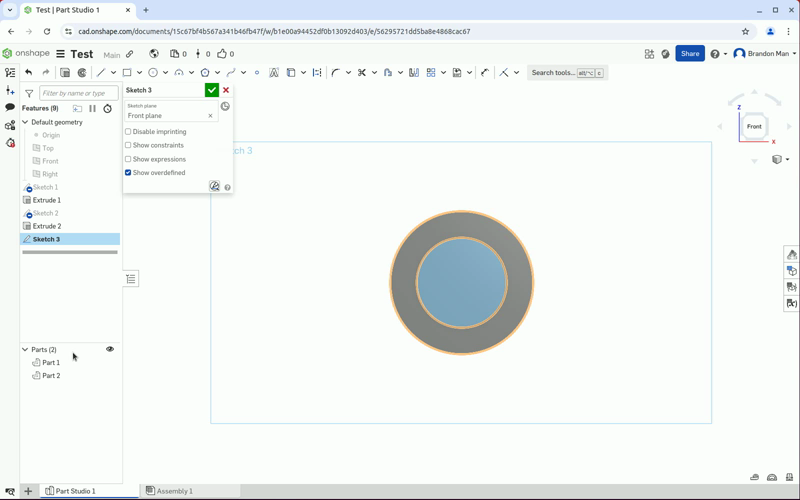
key(y)
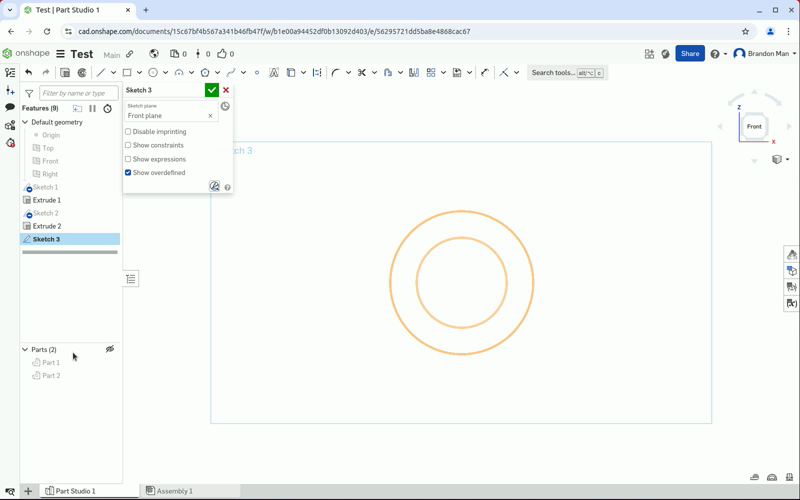
key(c)
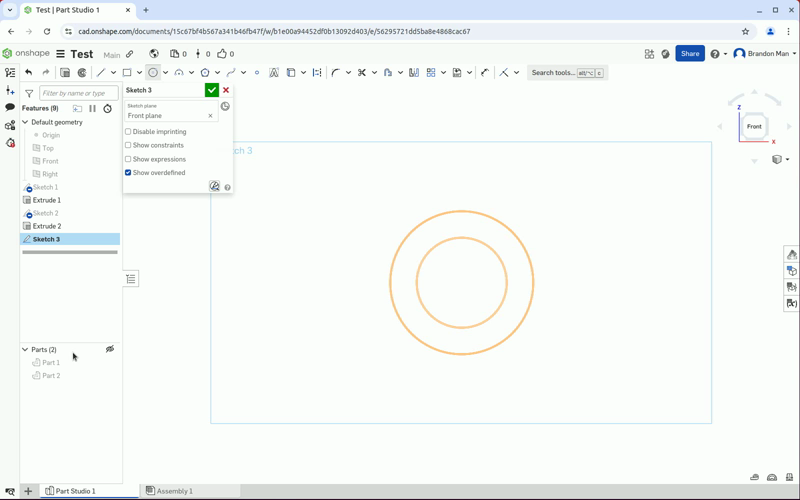
key_down(shift)
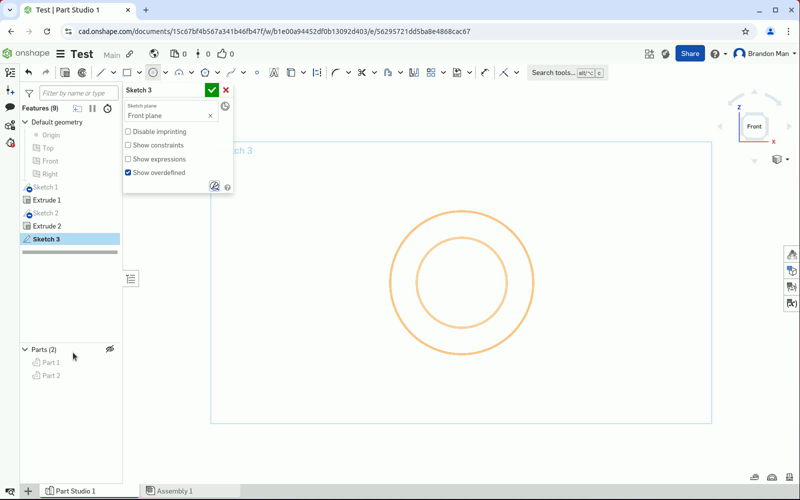
mouse_move(461, 282)
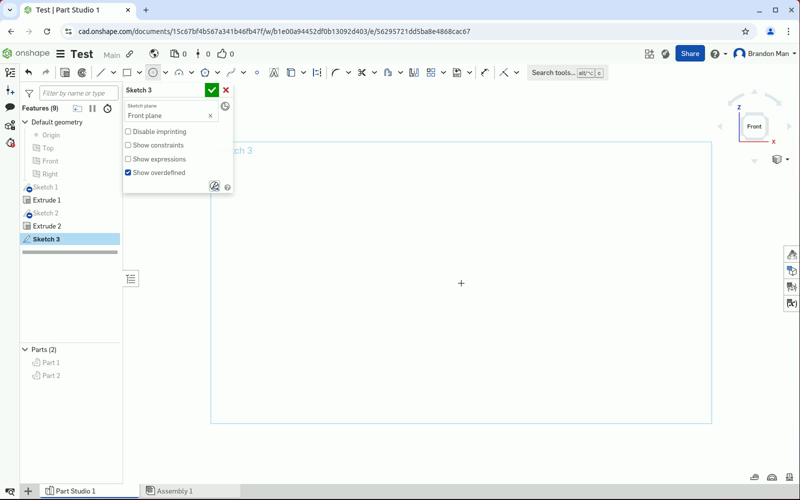
click(461, 282)
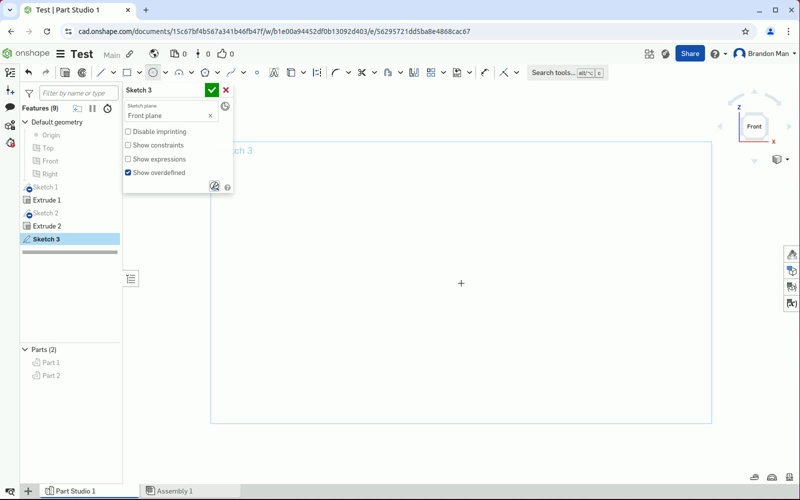
key_up(shift)
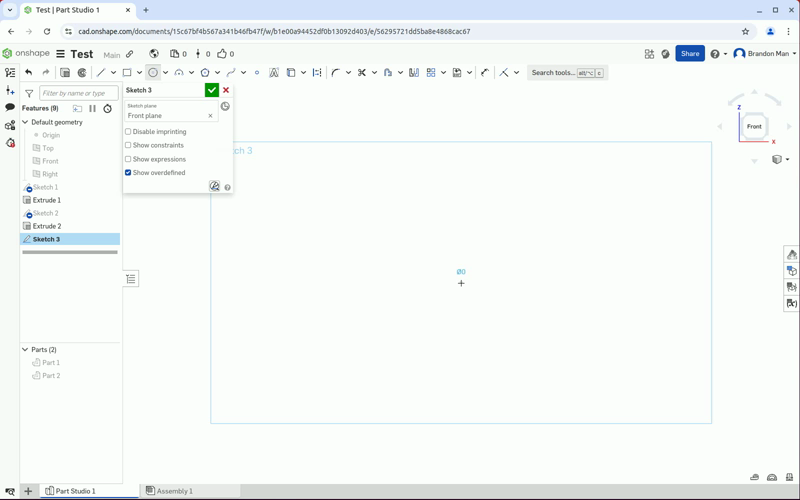
mouse_move(506, 282)
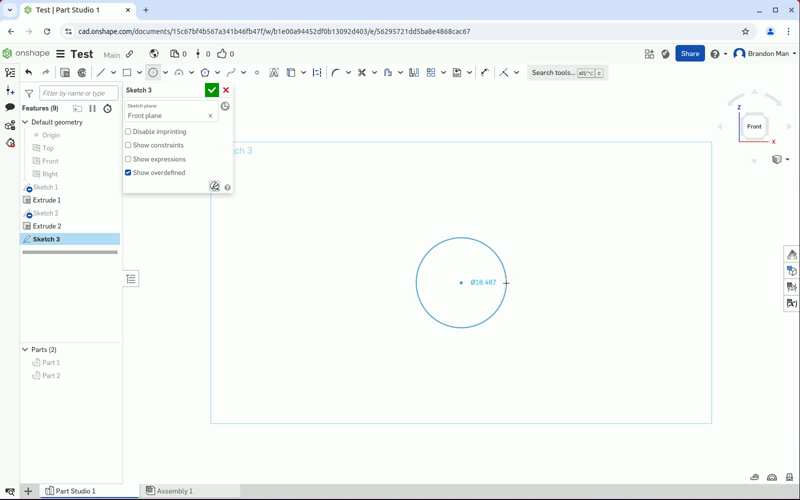
click(506, 282)
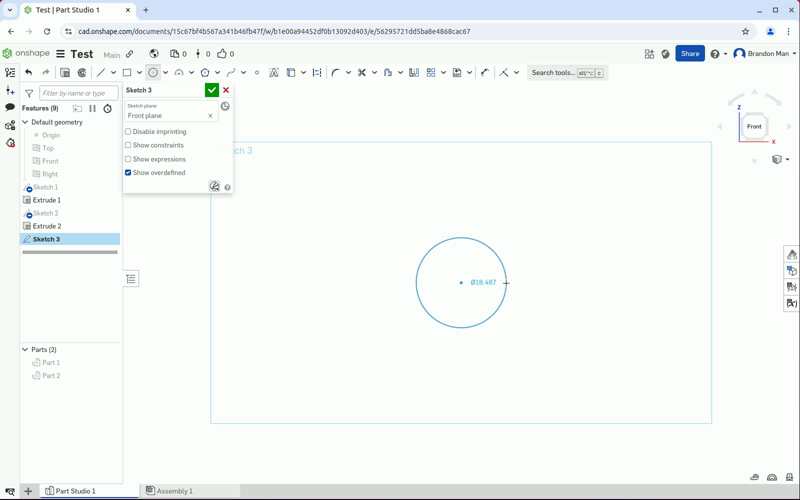
key(esc)
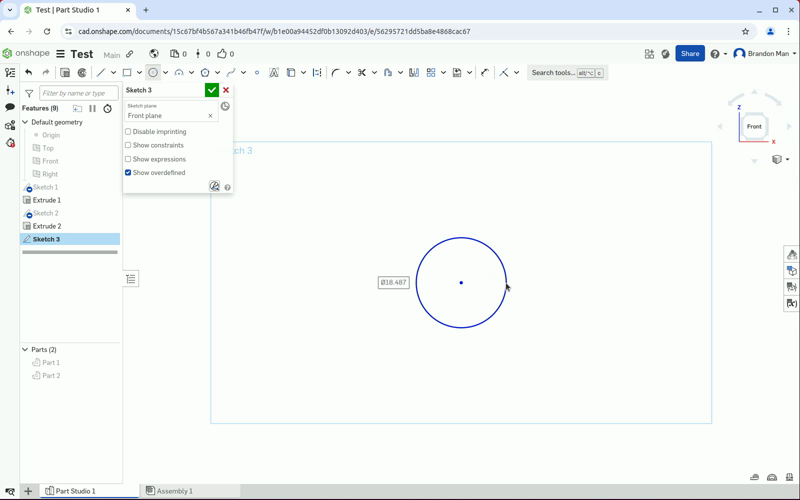
mouse_move(453, 319)
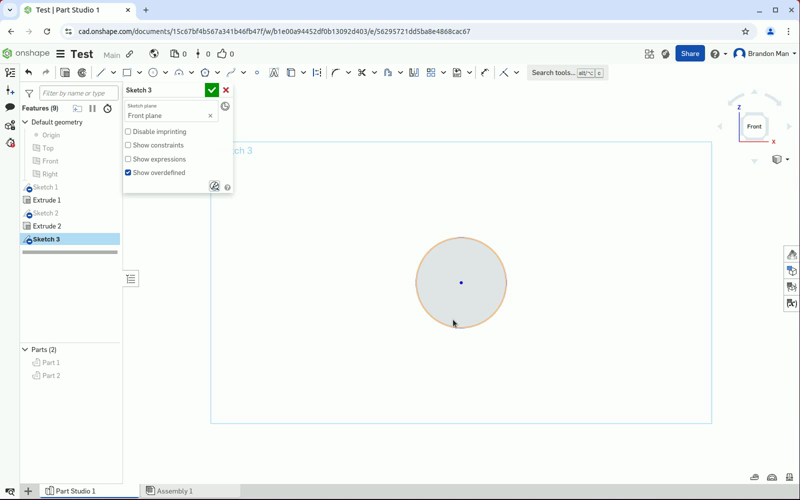
click(453, 319)
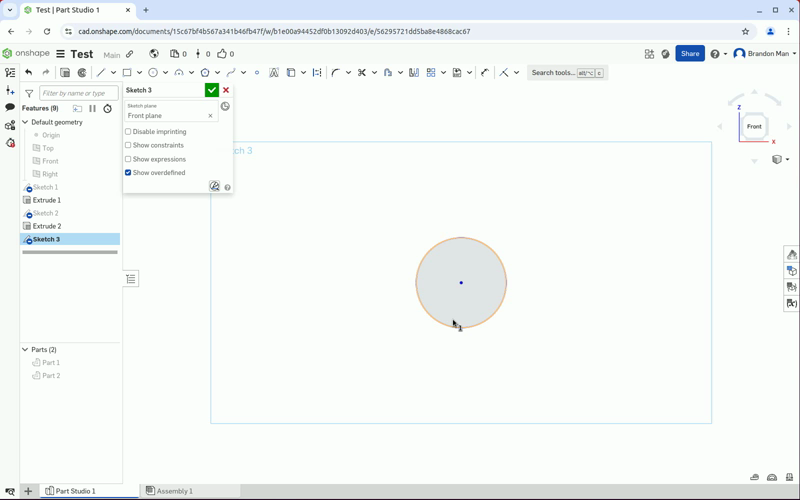
mouse_move(73, 352)
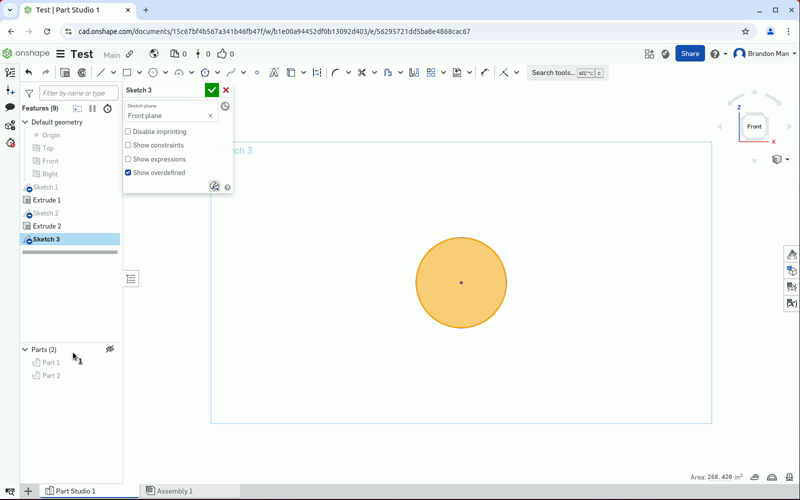
key(shift+y)
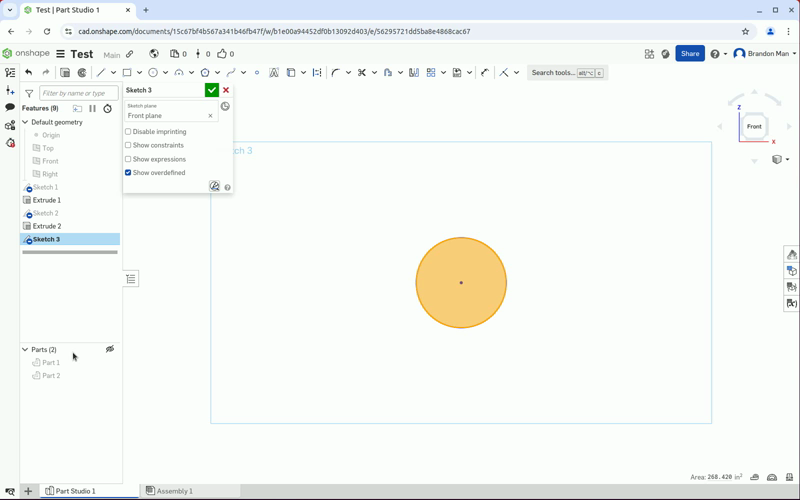
key(shift+e)
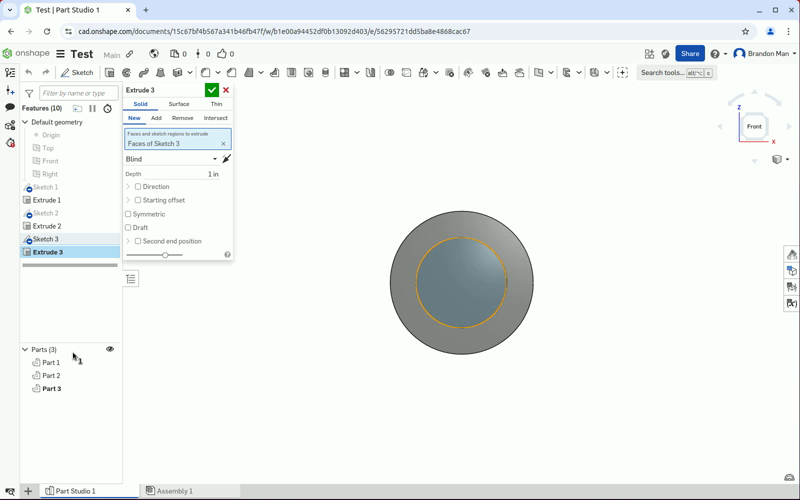
mouse_move(143, 106)
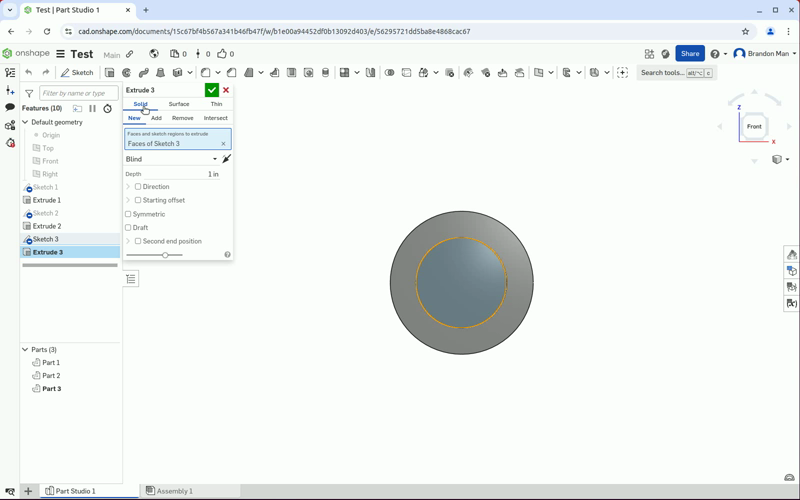
click(143, 106)
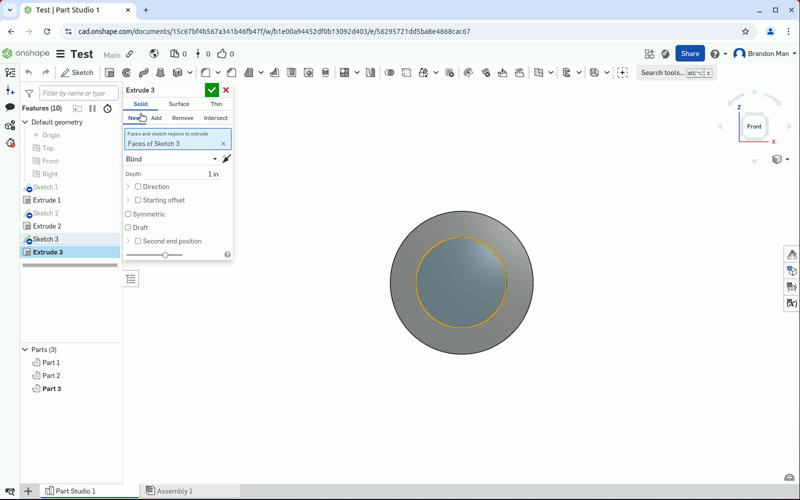
mouse_move(137, 120)
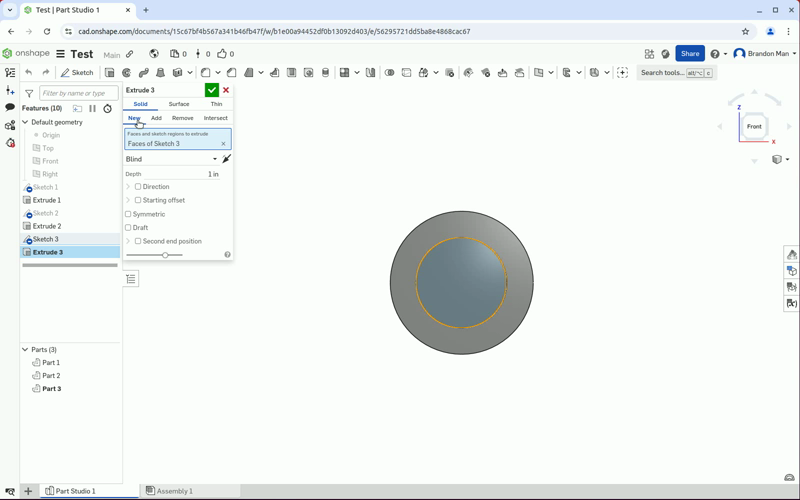
click(137, 120)
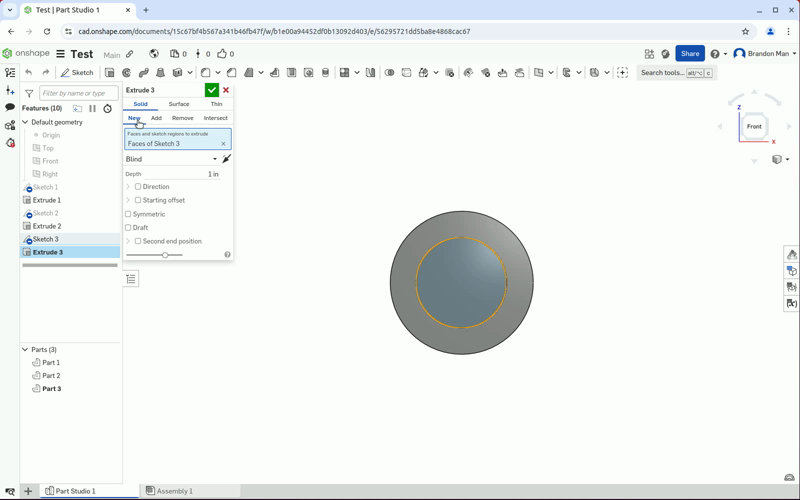
key(tab, 4)
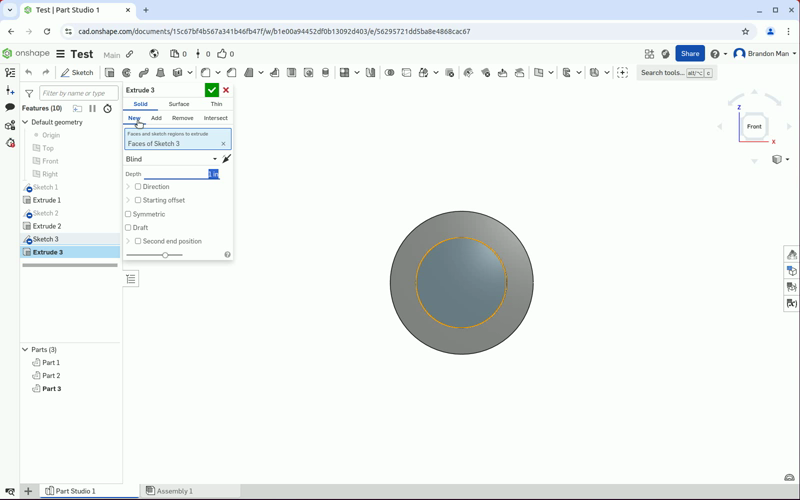
text(-23.108)
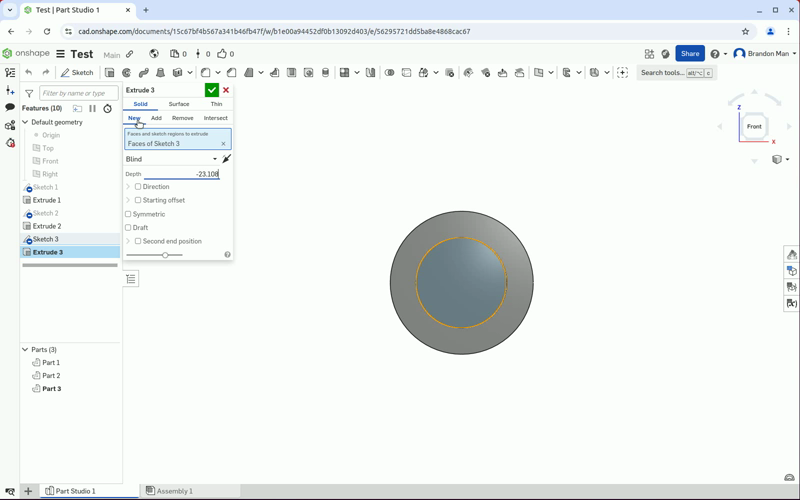
key(enter)
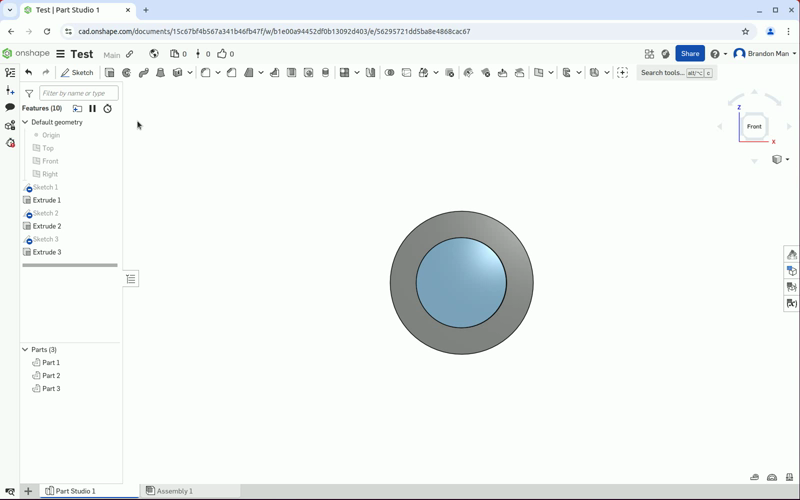
key(shift+h)
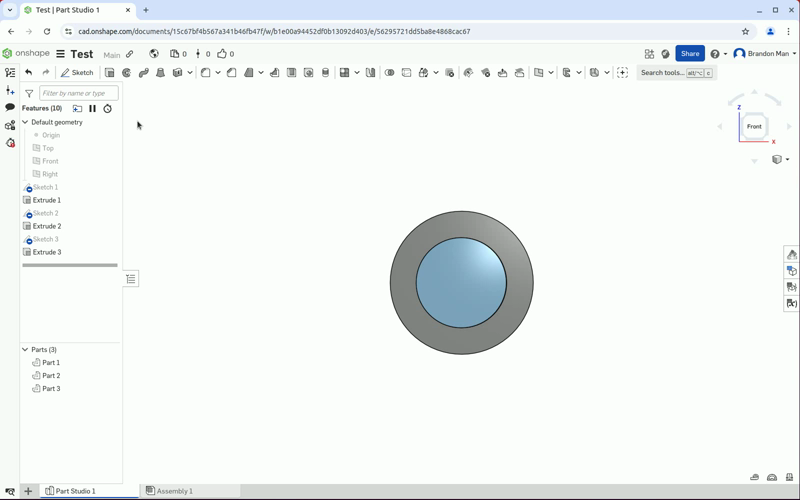
key(shift+h)
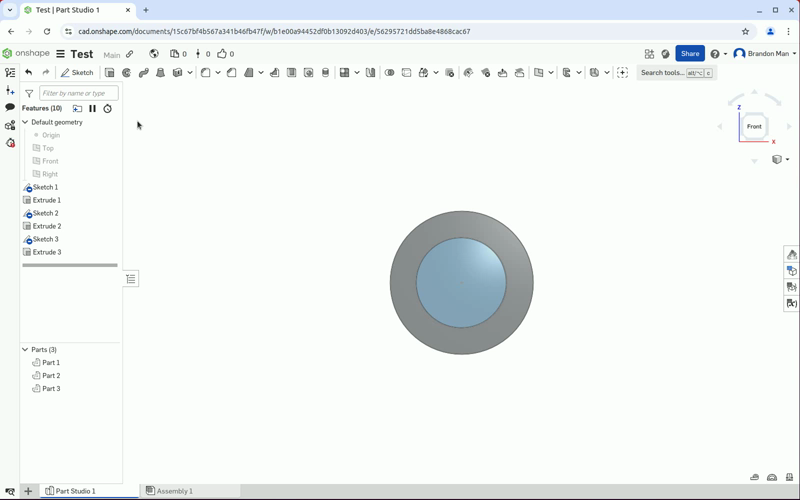
key(shift+7)
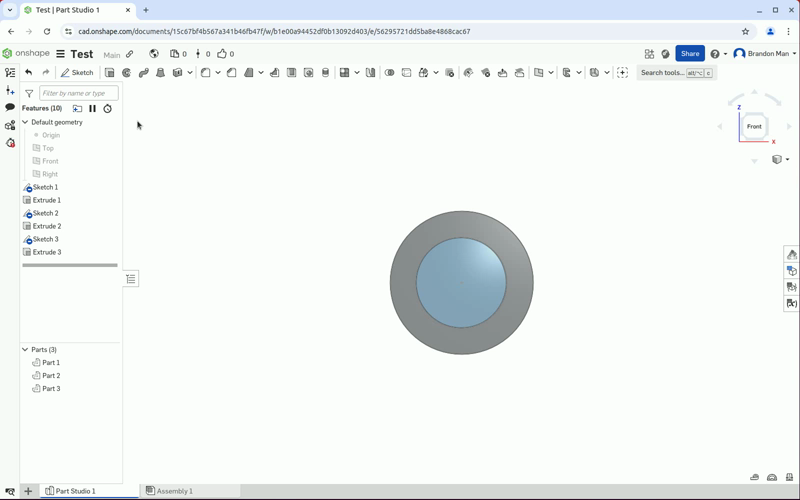
key(left, 2)
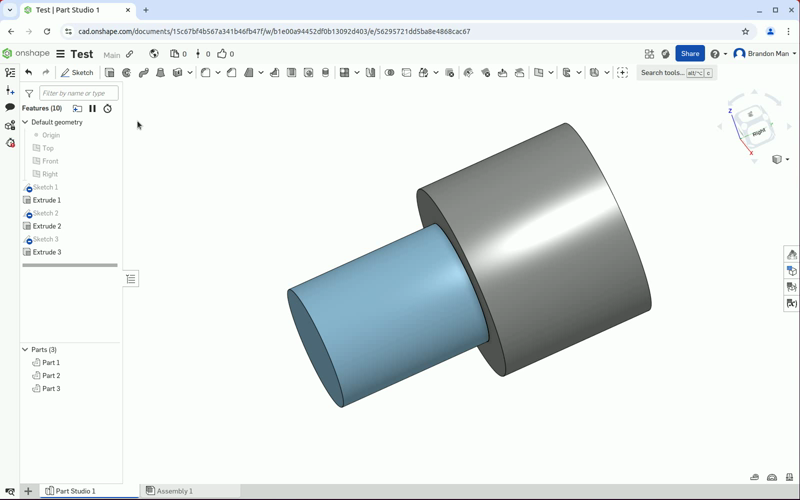
key(down, 2)
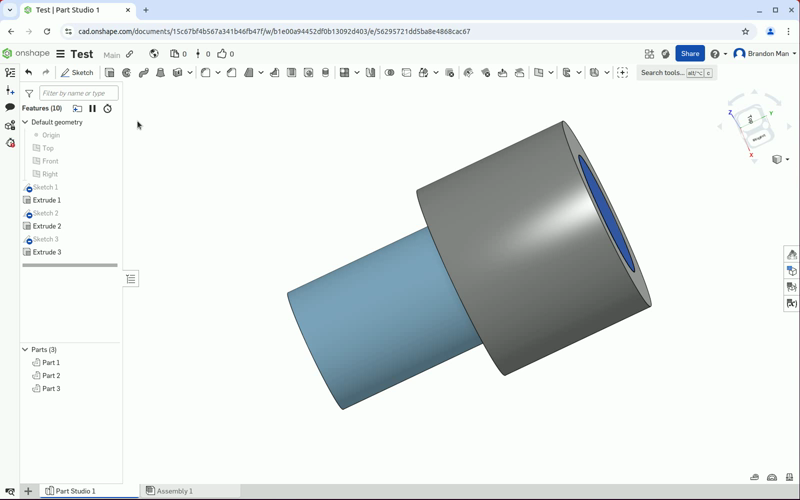
key(up, 2)
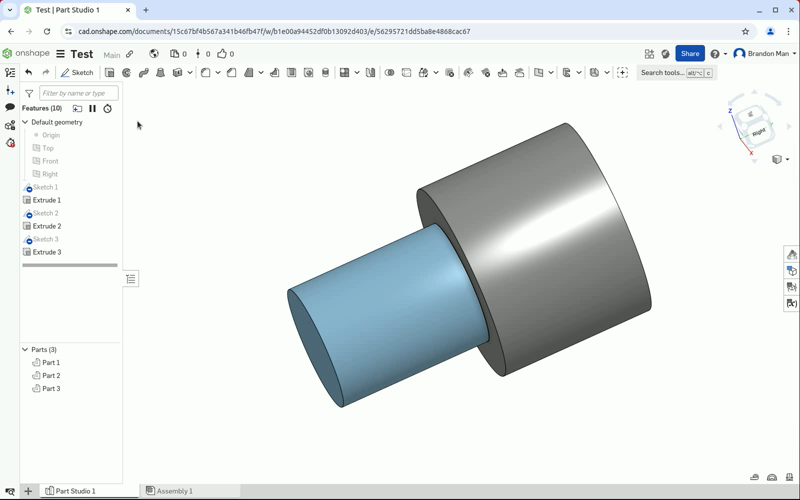
key(right, 2)
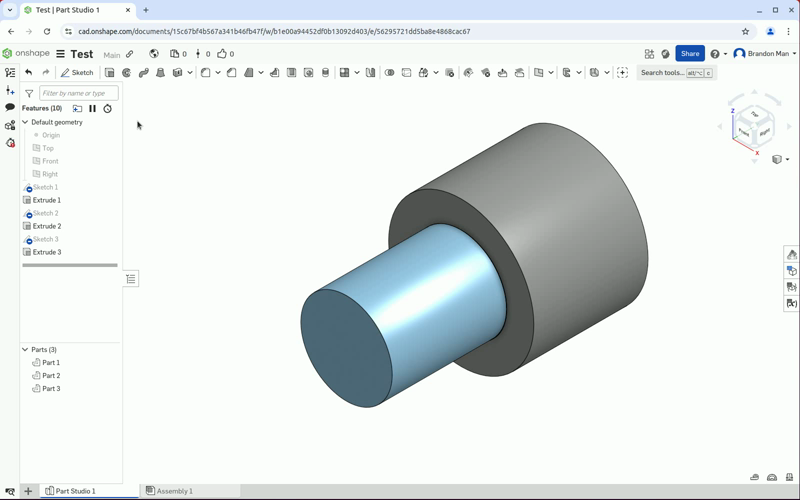
mouse_move(73, 189)
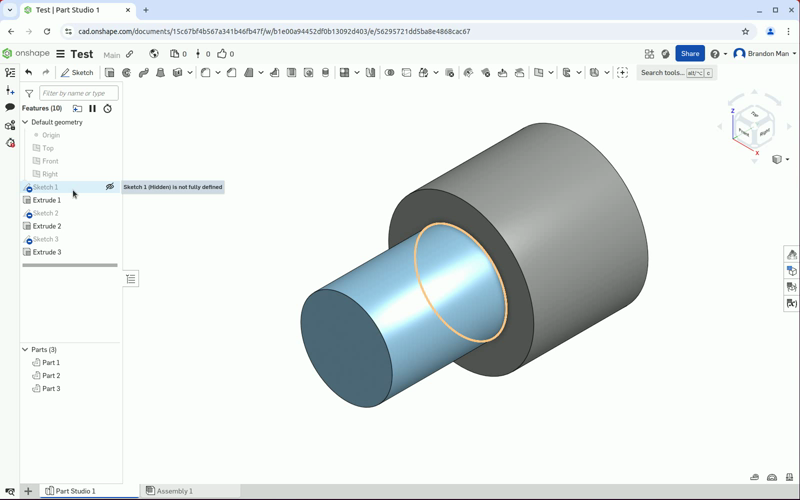
click(73, 189)